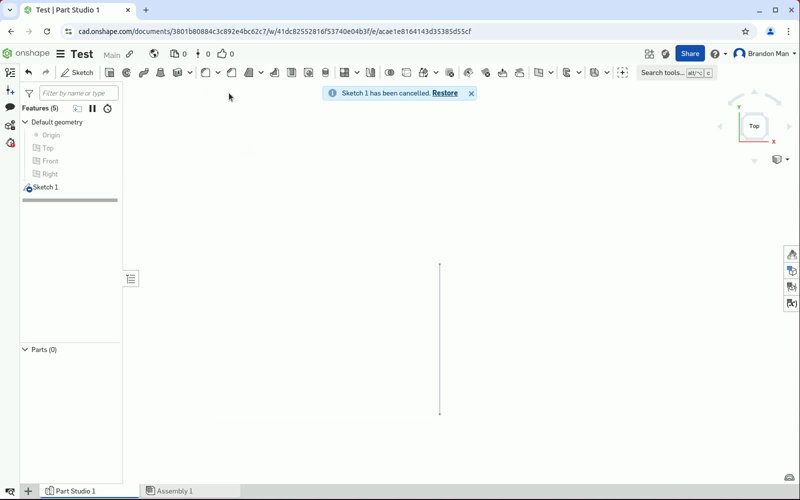
key(shift+h)
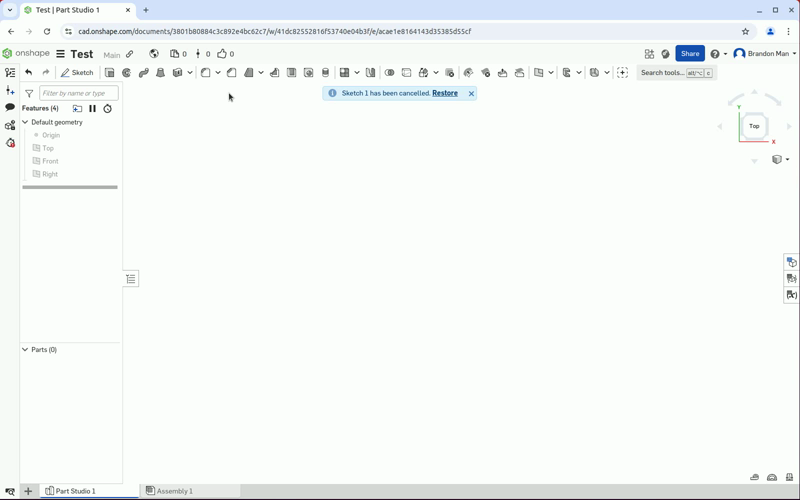
mouse_move(73, 352)
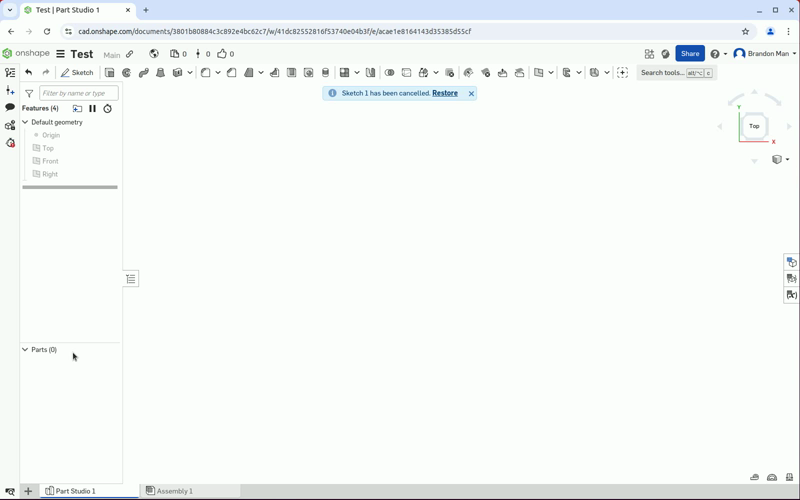
key(y)
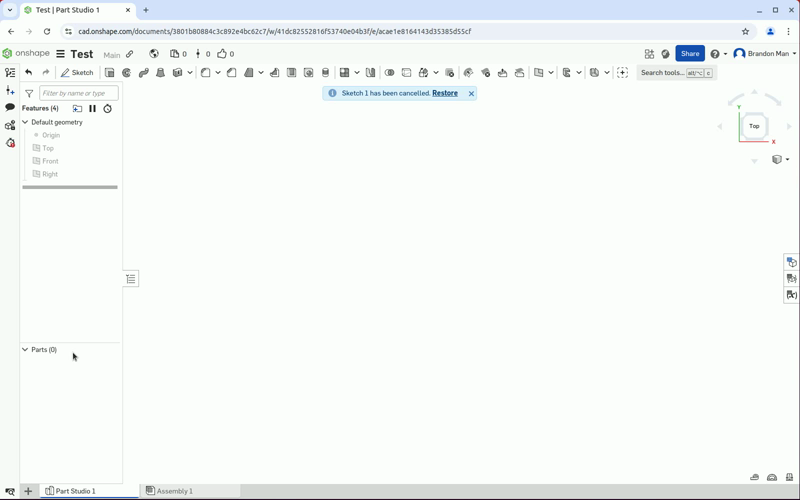
key(shift+p)
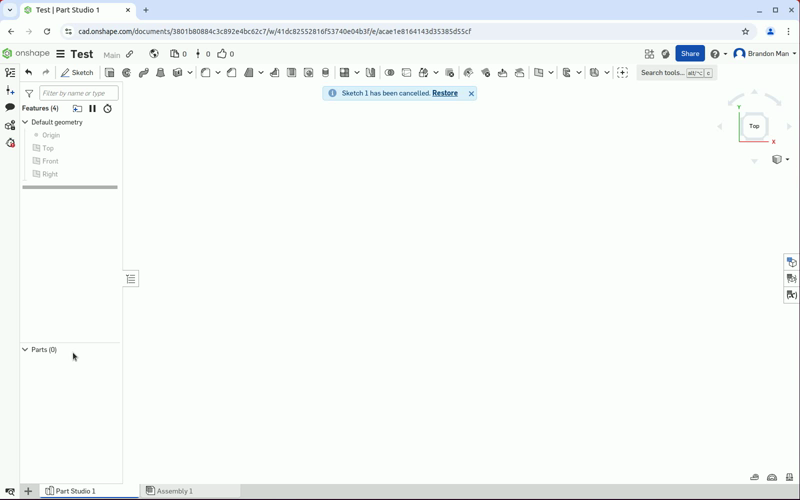
key(space)
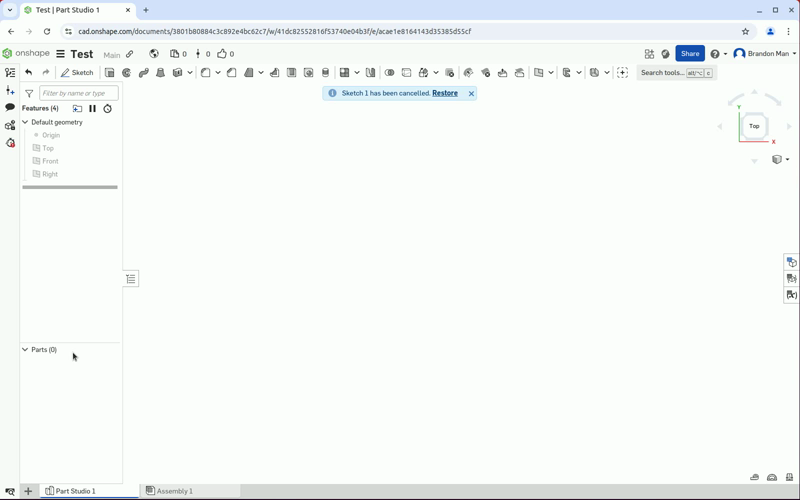
key_down(shift)
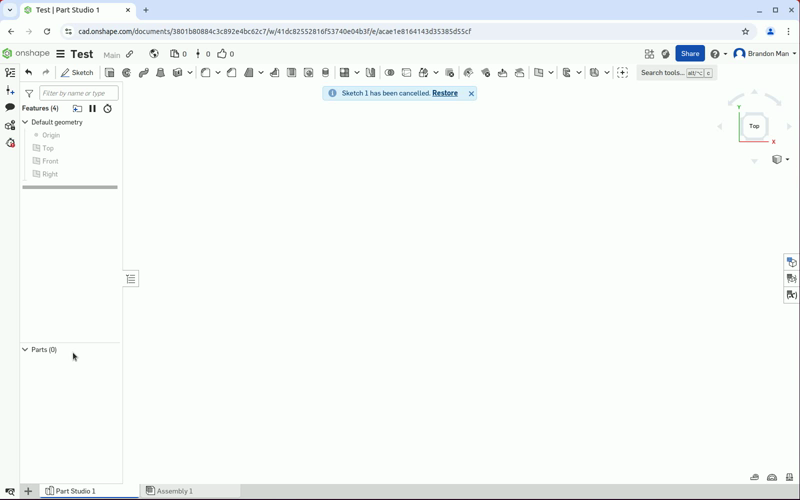
key(up)
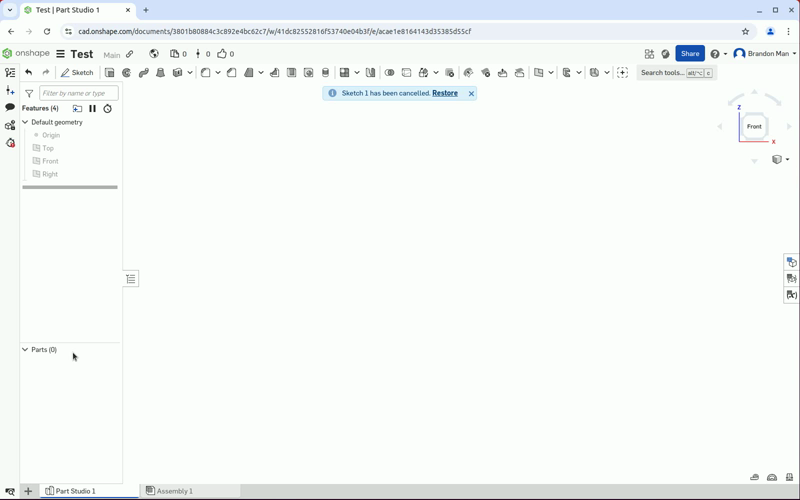
key_up(shift)
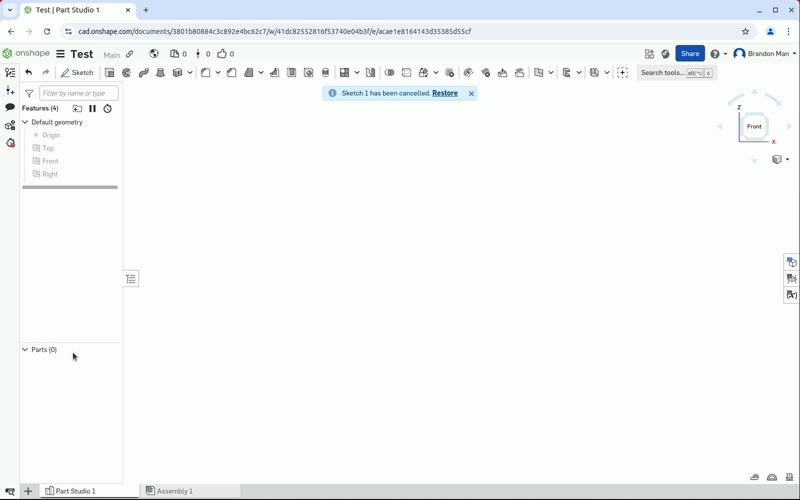
mouse_move(73, 352)
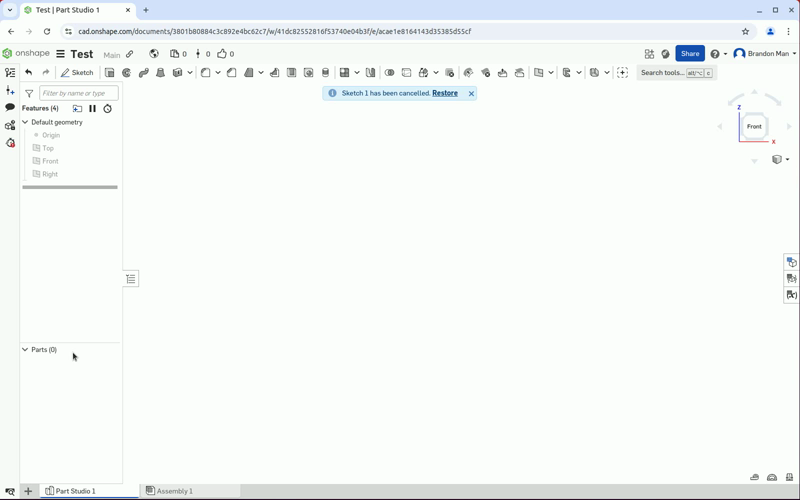
key(shift+y)
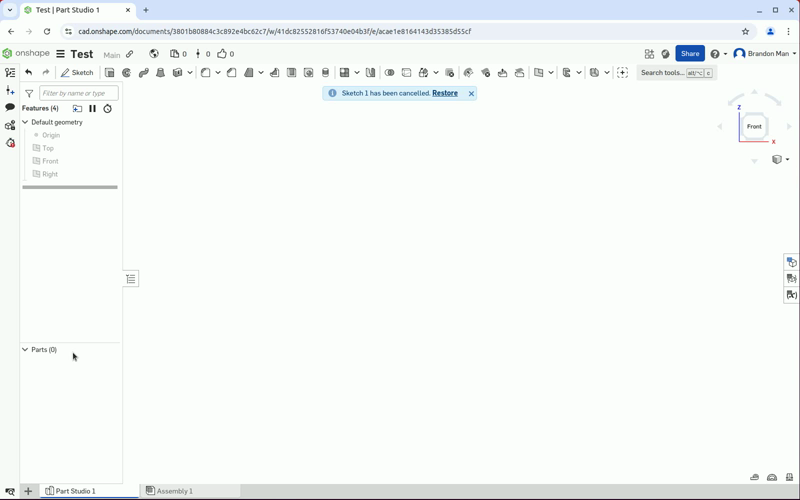
key(shift+s)
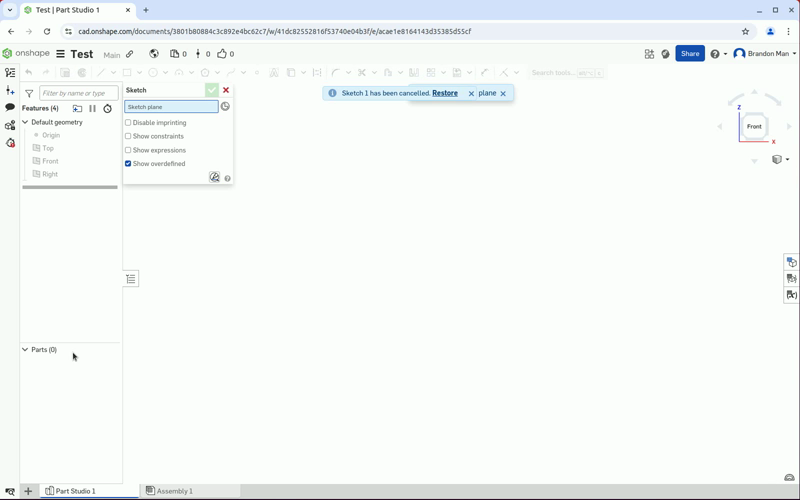
mouse_move(73, 163)
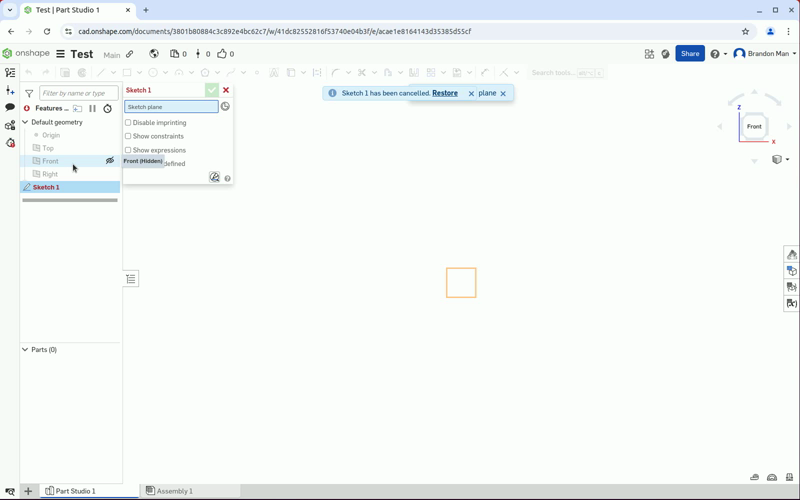
click(73, 163)
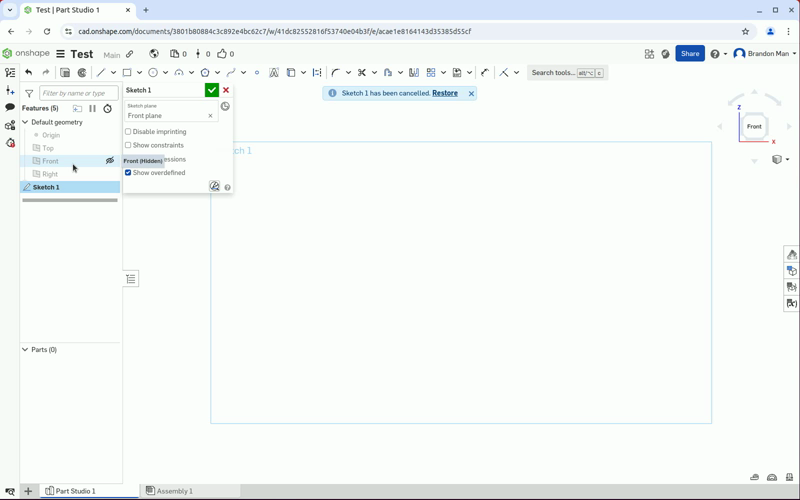
mouse_move(73, 352)
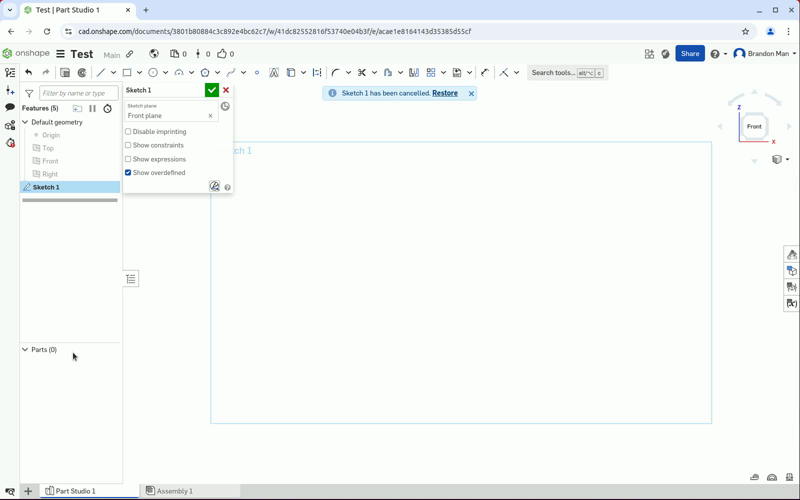
key(y)
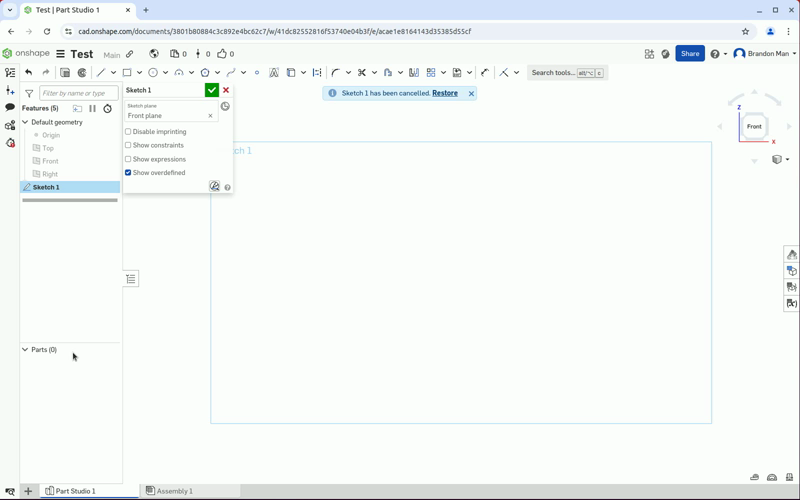
key(c)
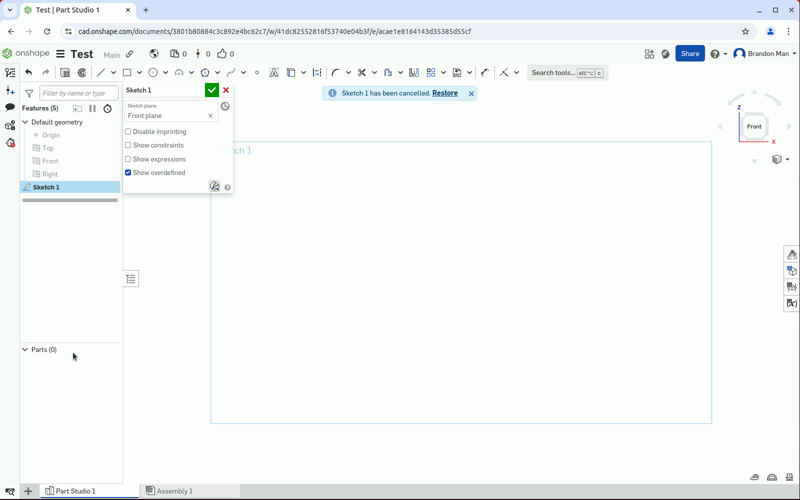
key_down(shift)
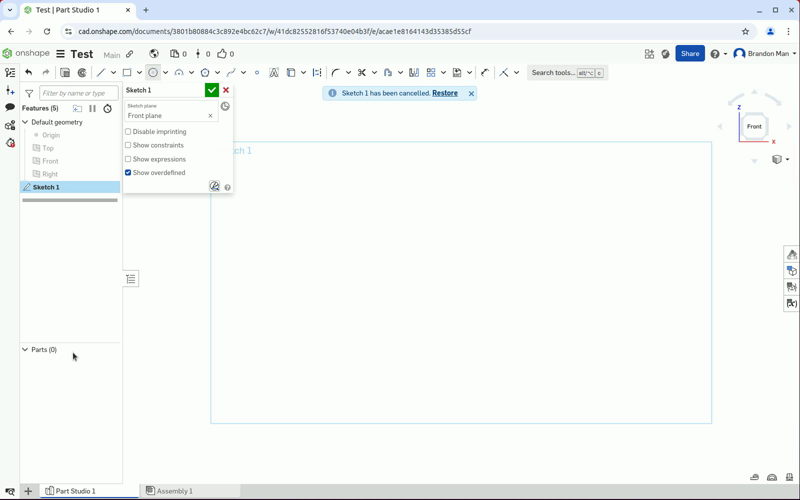
mouse_move(460, 282)
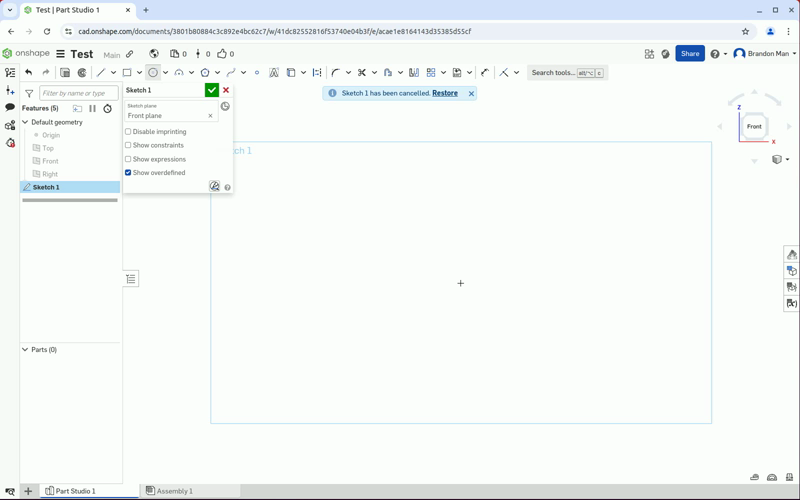
click(460, 282)
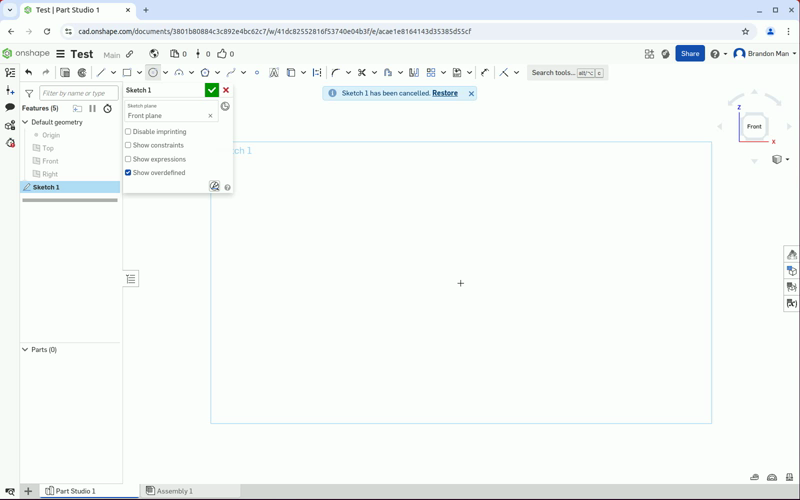
key_up(shift)
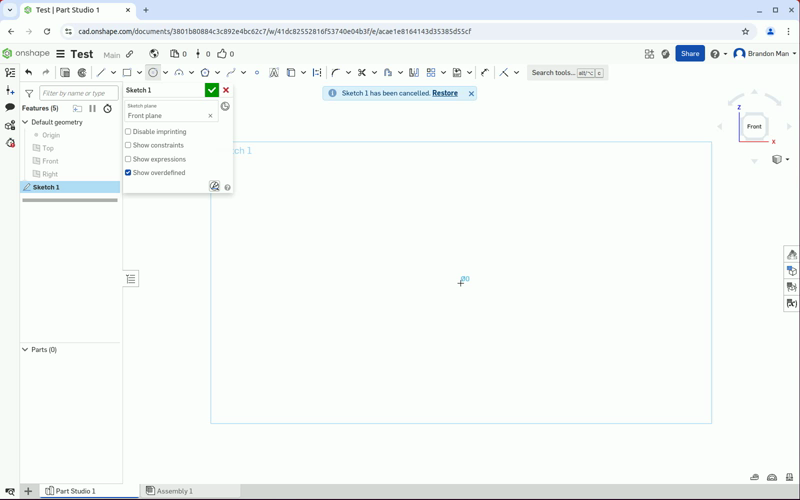
mouse_move(466, 282)
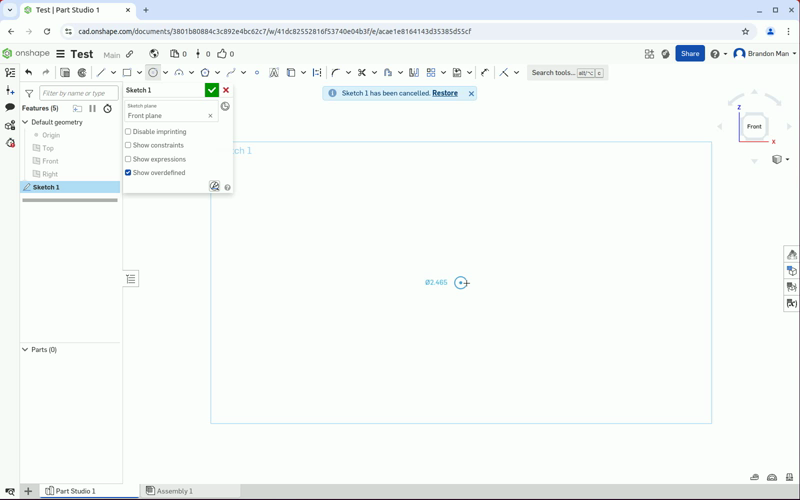
click(466, 282)
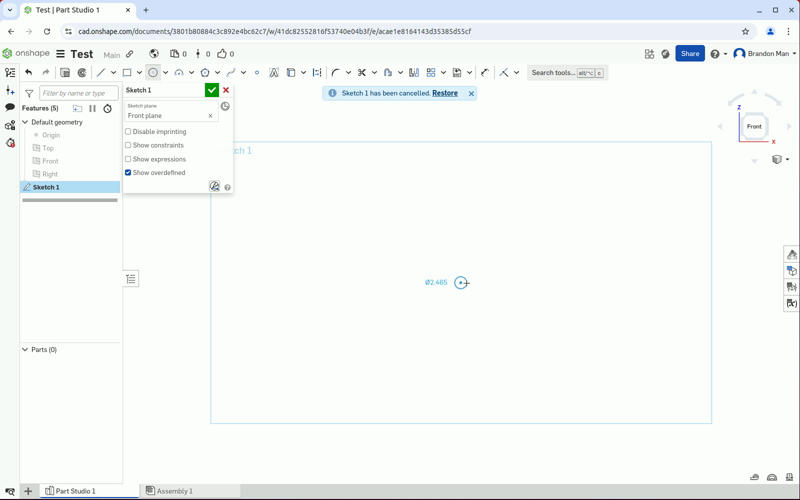
key(esc)
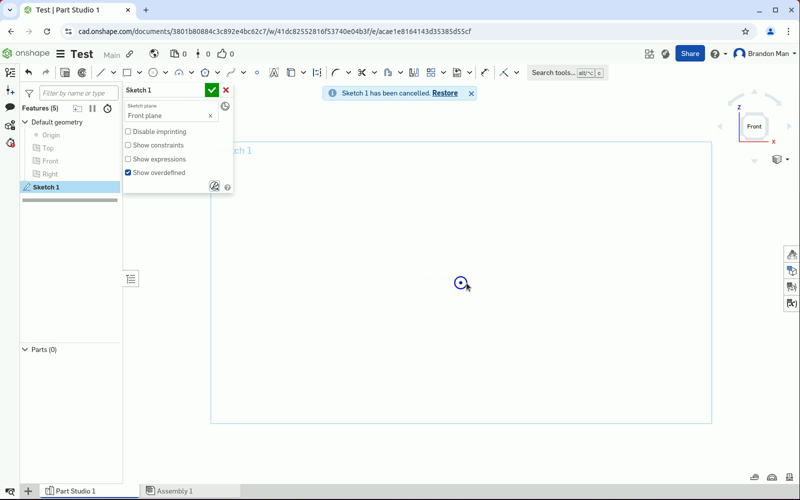
mouse_move(456, 285)
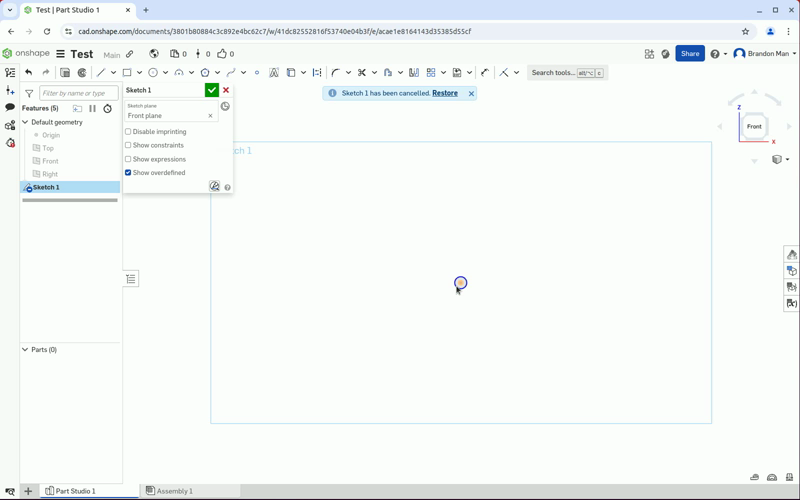
scroll(6)
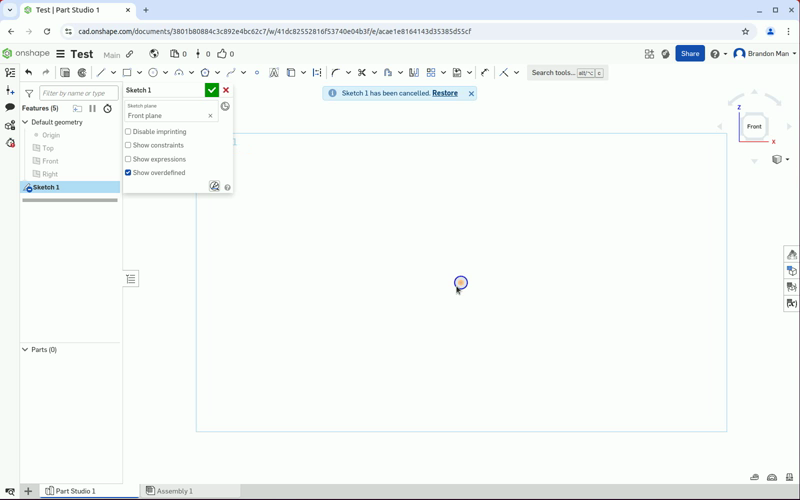
scroll(6)
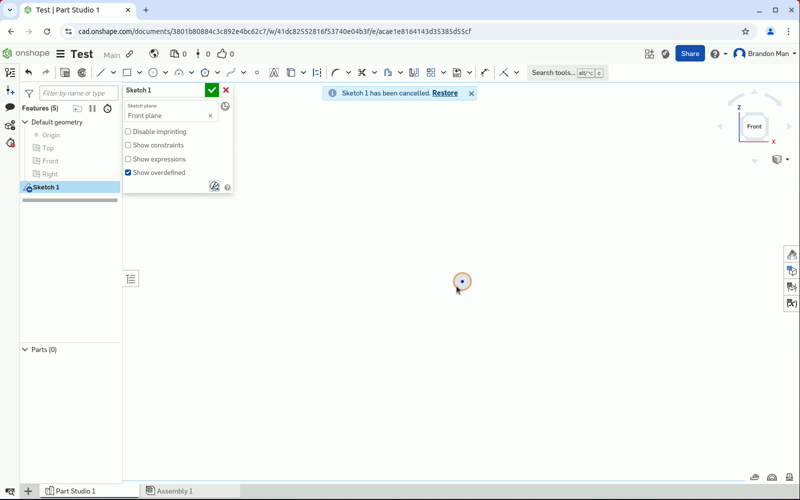
scroll(6)
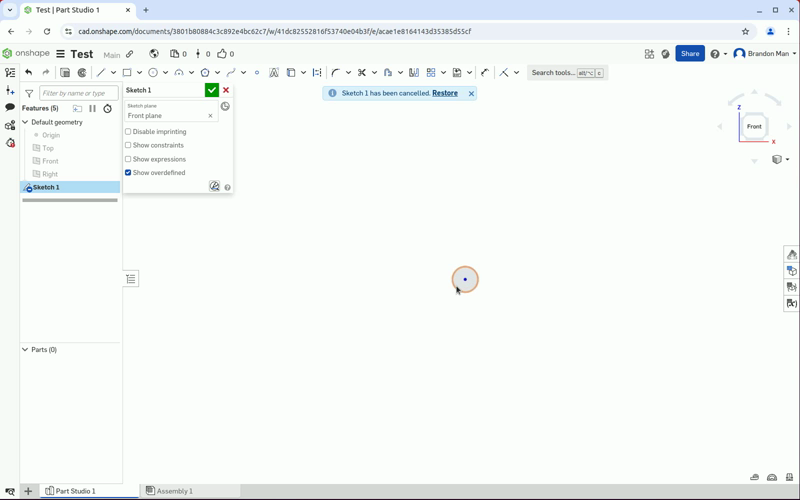
scroll(6)
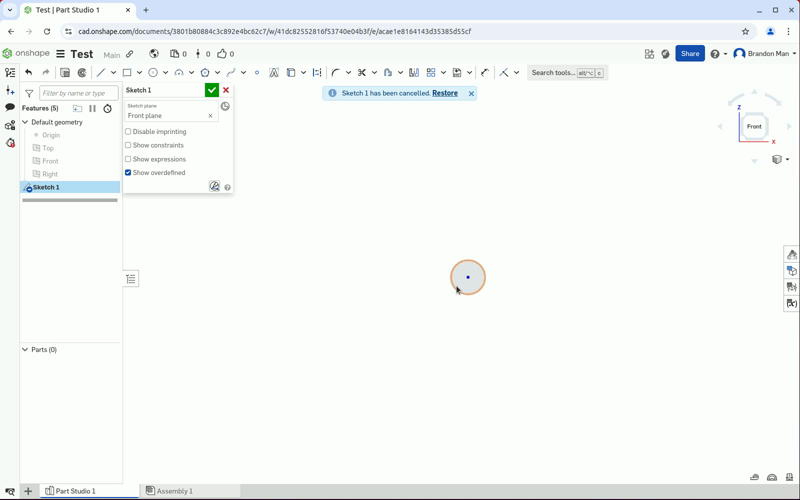
scroll(6)
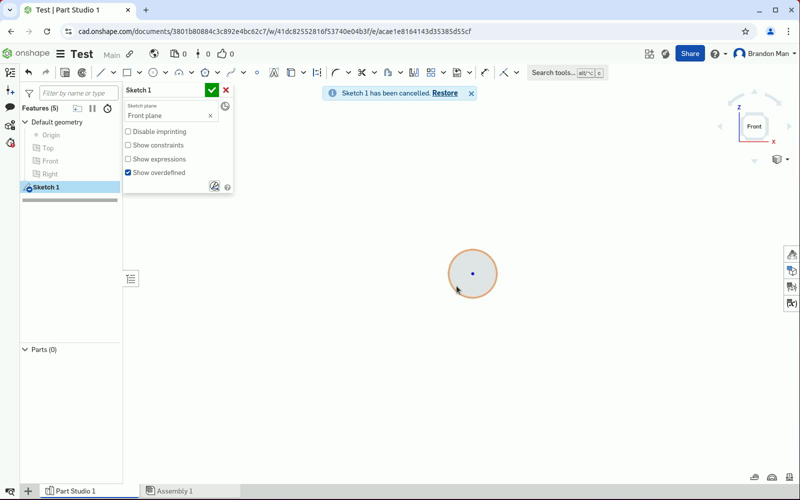
scroll(6)
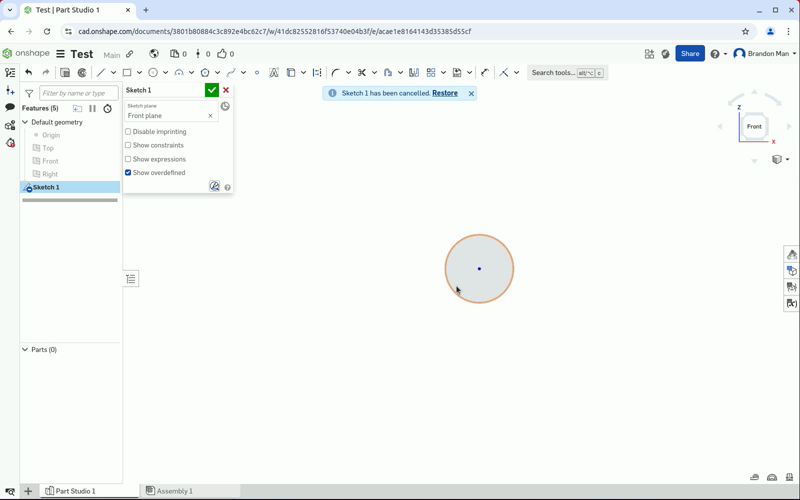
scroll(6)
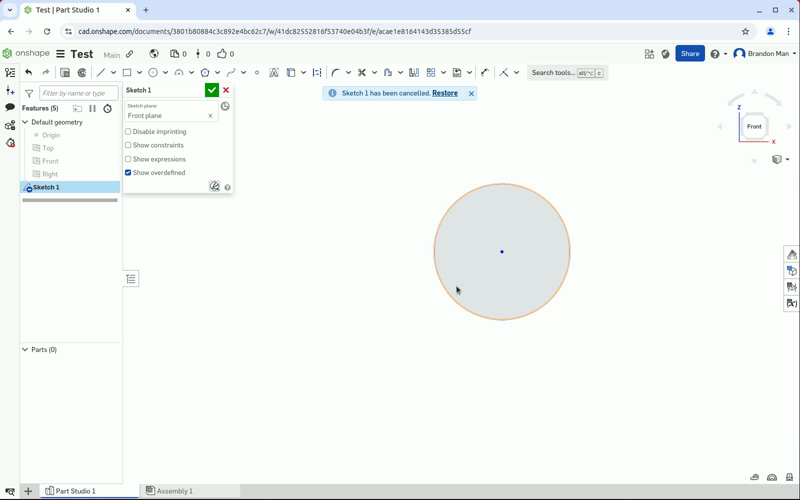
click(456, 285)
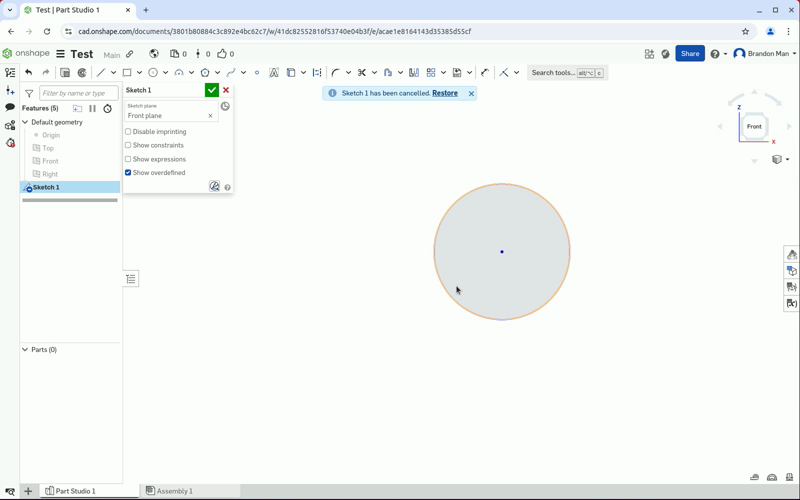
scroll(-6)
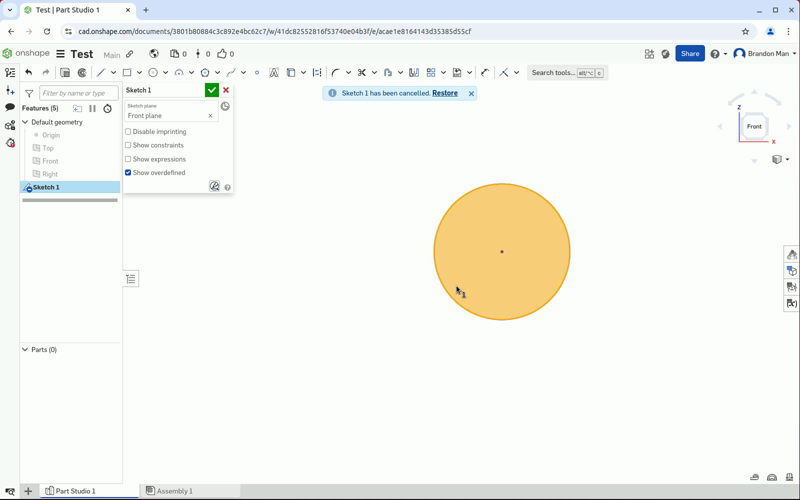
scroll(-6)
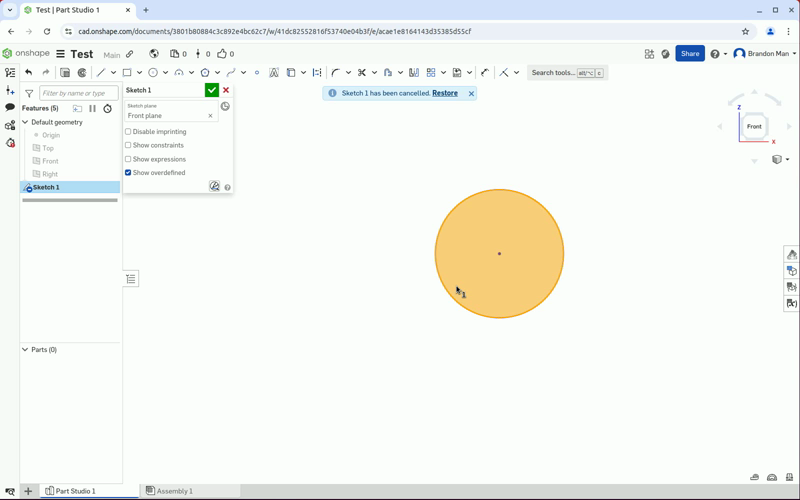
scroll(-6)
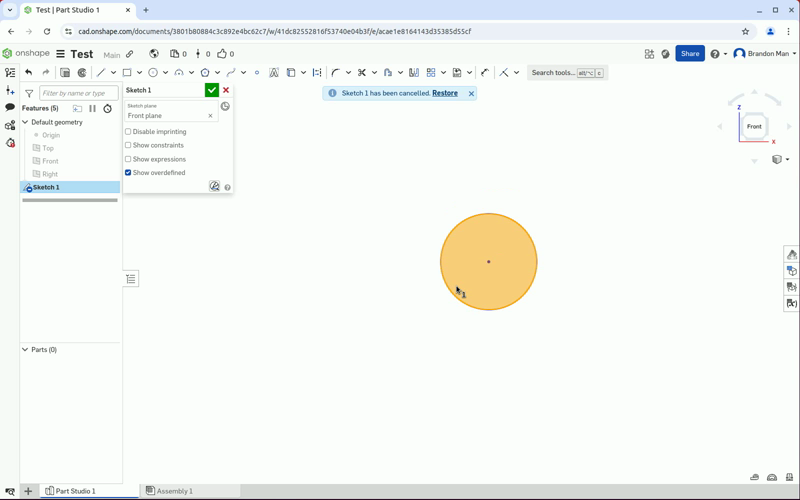
scroll(-6)
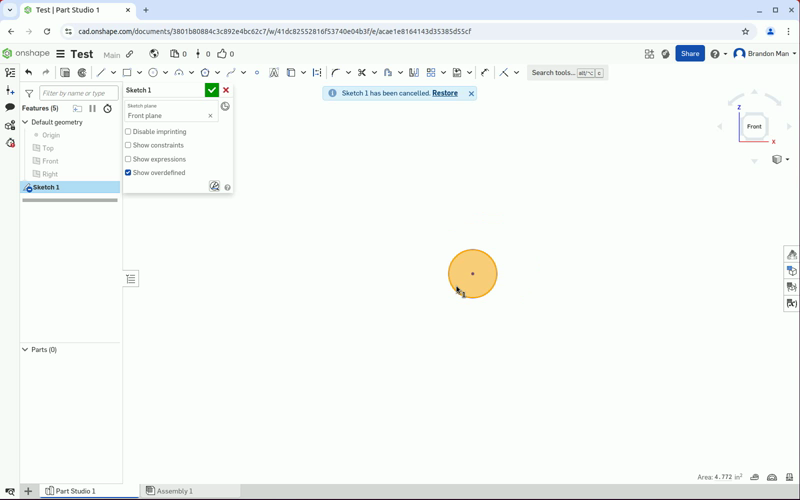
scroll(-6)
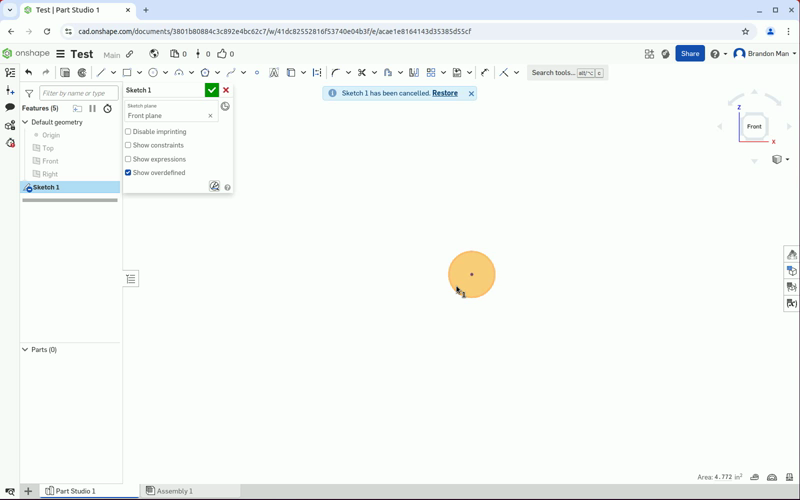
scroll(-6)
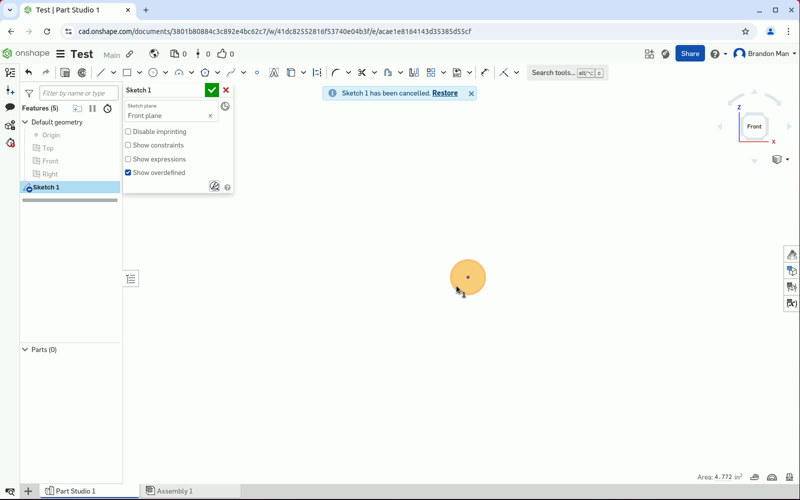
scroll(-6)
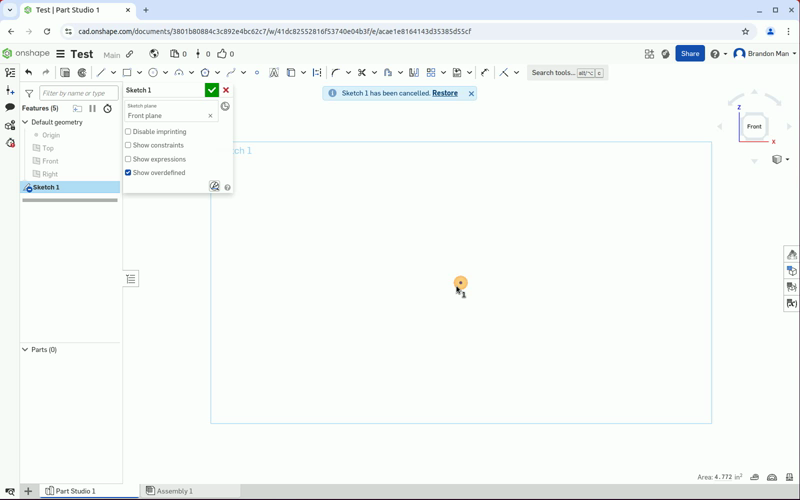
mouse_move(73, 352)
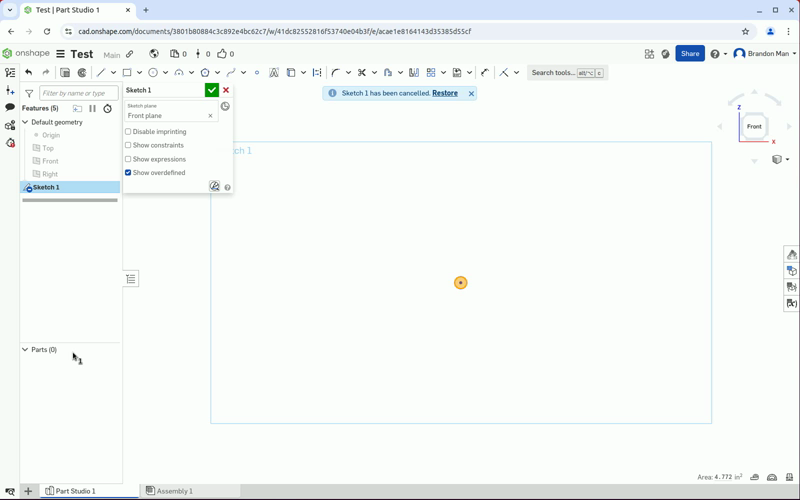
key(shift+y)
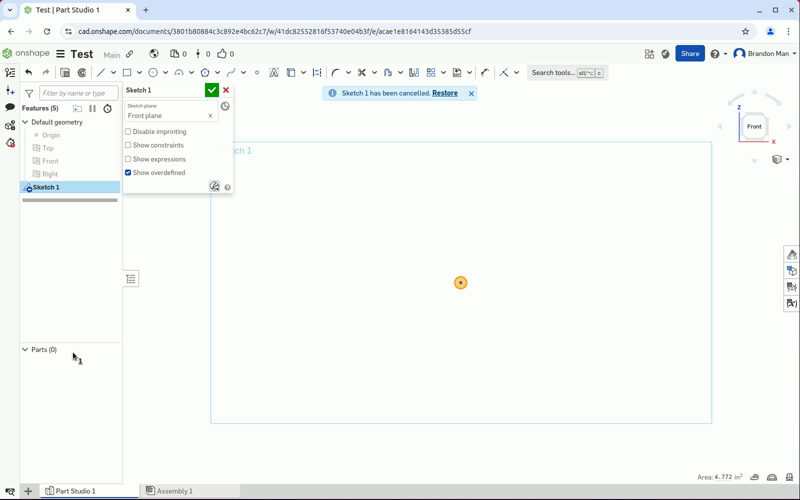
key(shift+e)
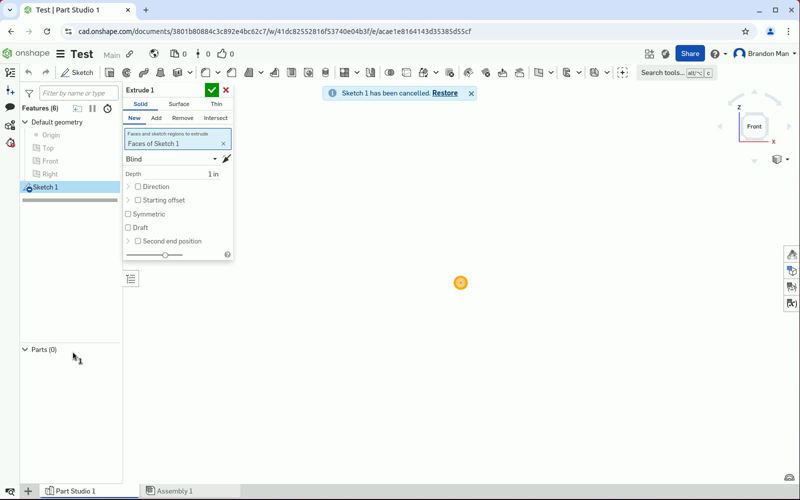
mouse_move(143, 106)
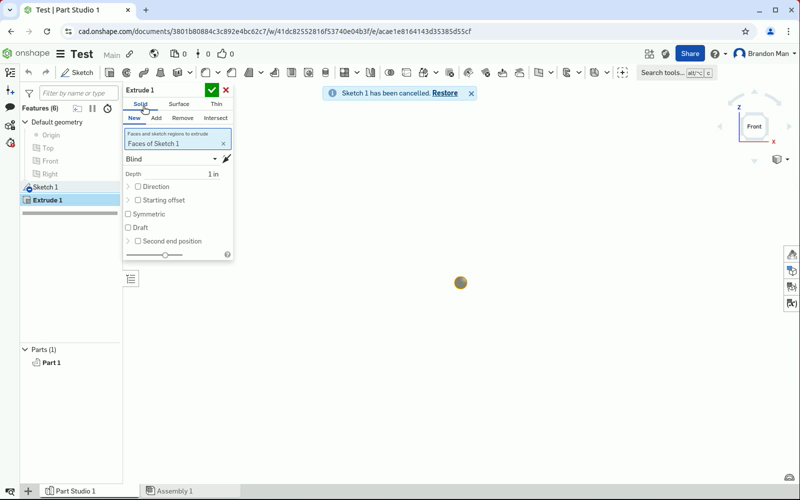
click(143, 106)
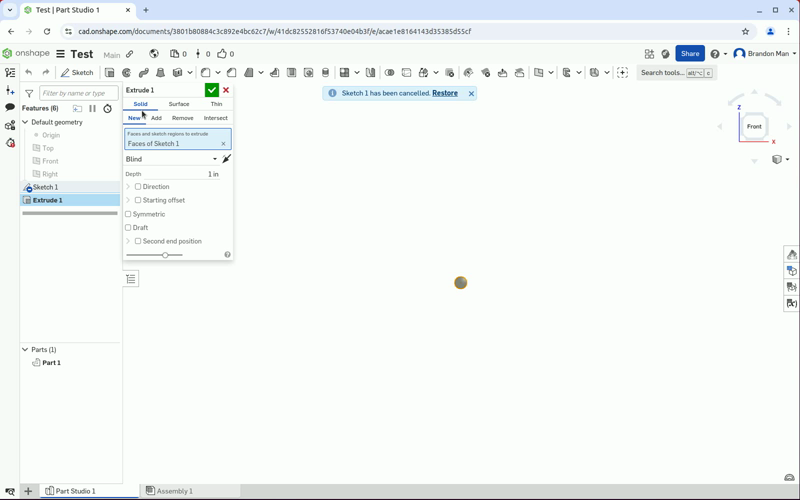
mouse_move(137, 120)
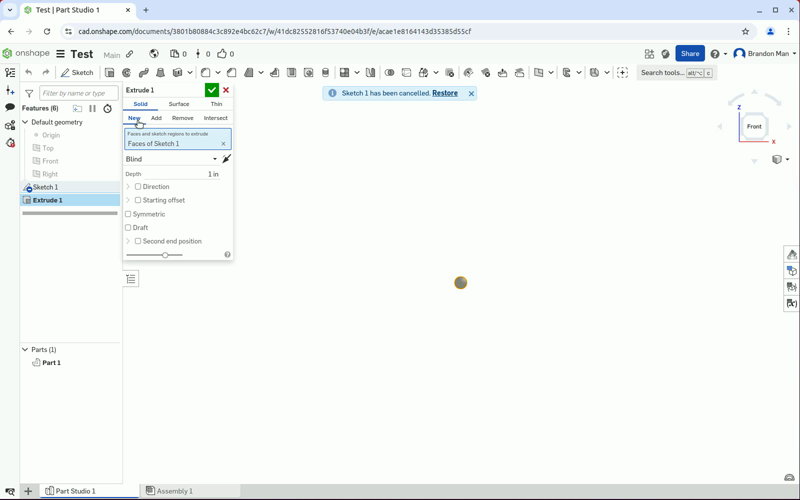
click(137, 120)
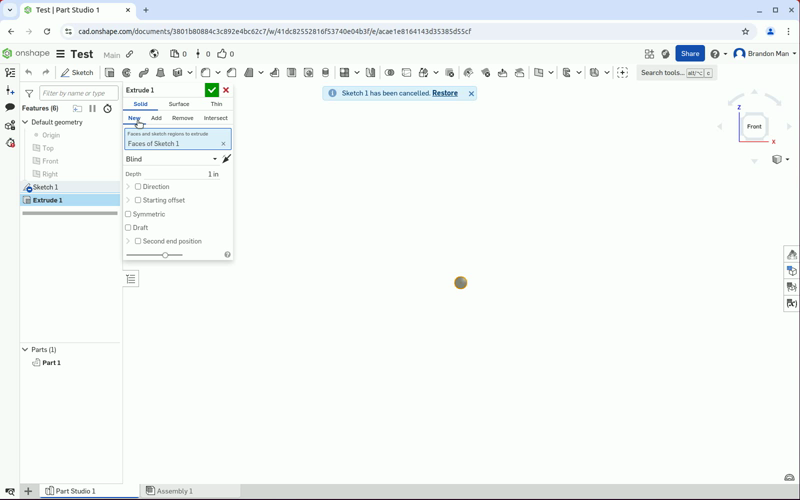
key(tab, 4)
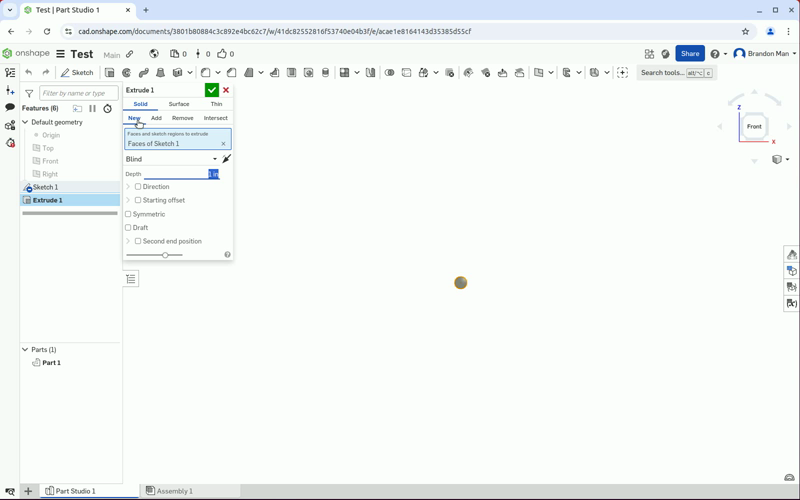
text(23.108)
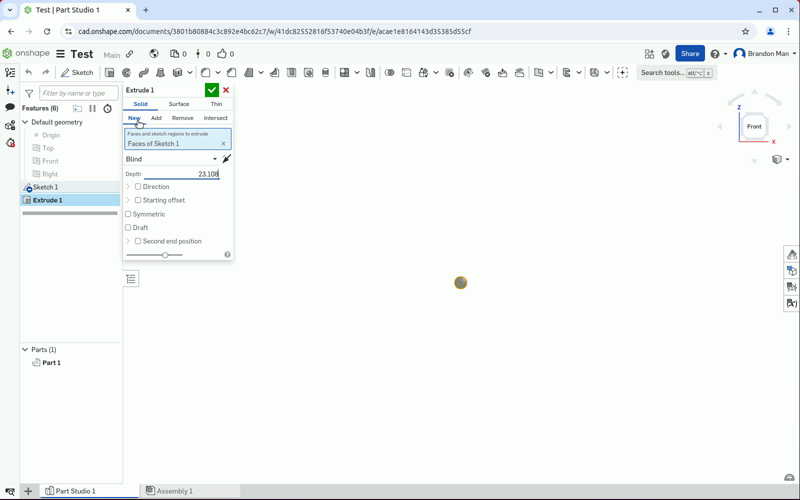
key(enter)
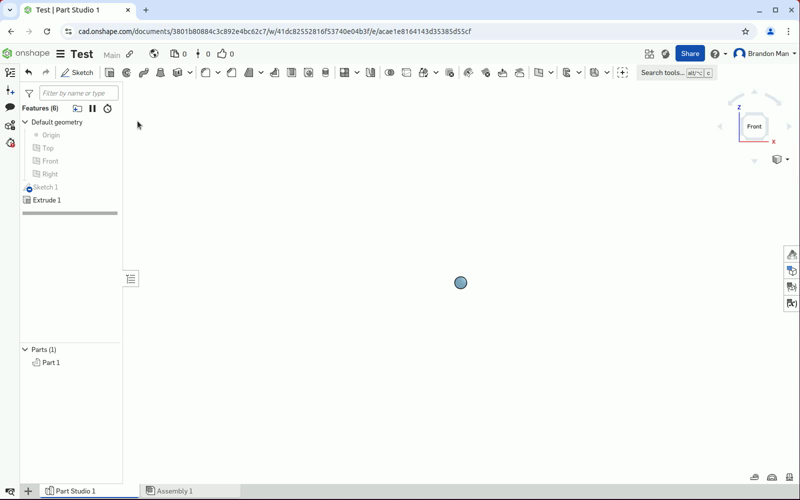
key(shift+h)
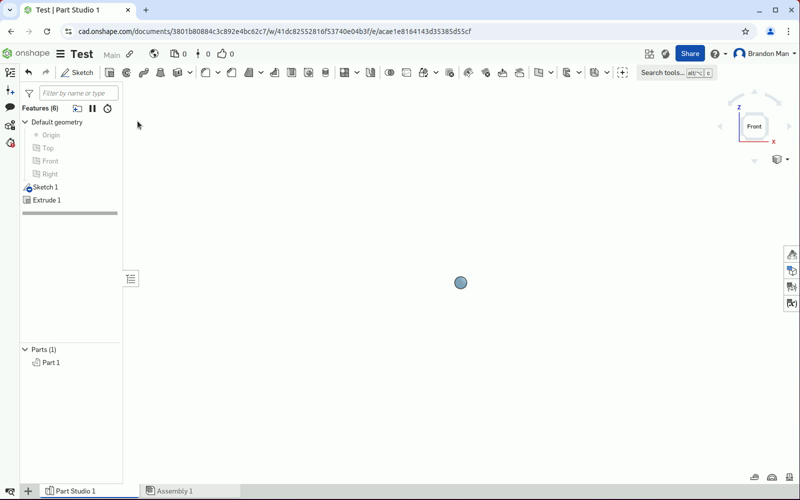
key(shift+h)
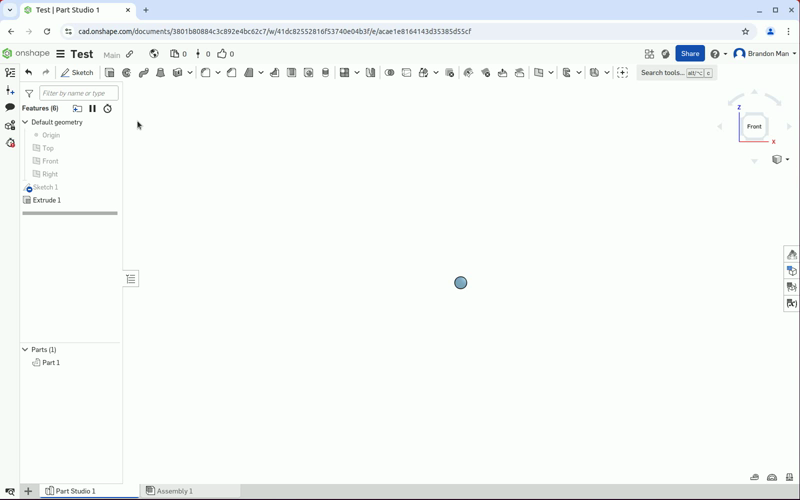
mouse_move(73, 189)
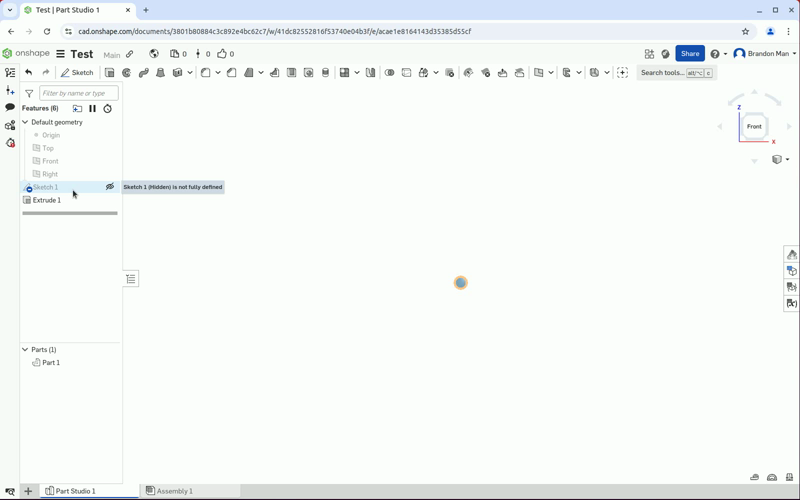
click(73, 189)
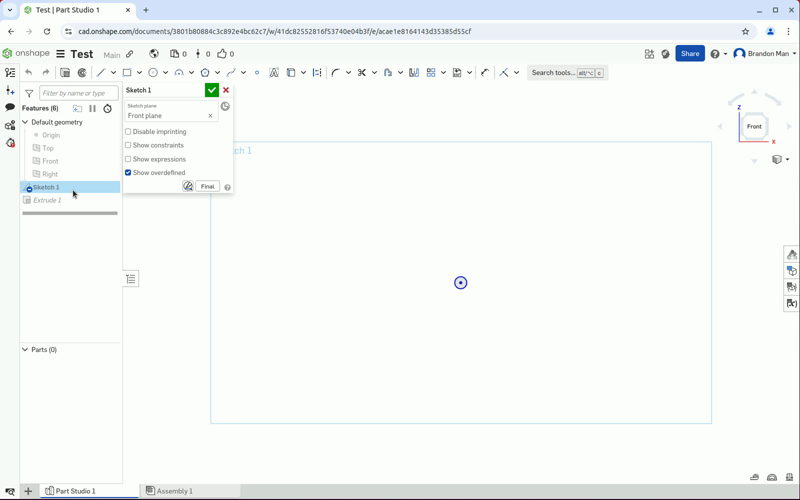
mouse_move(229, 92)
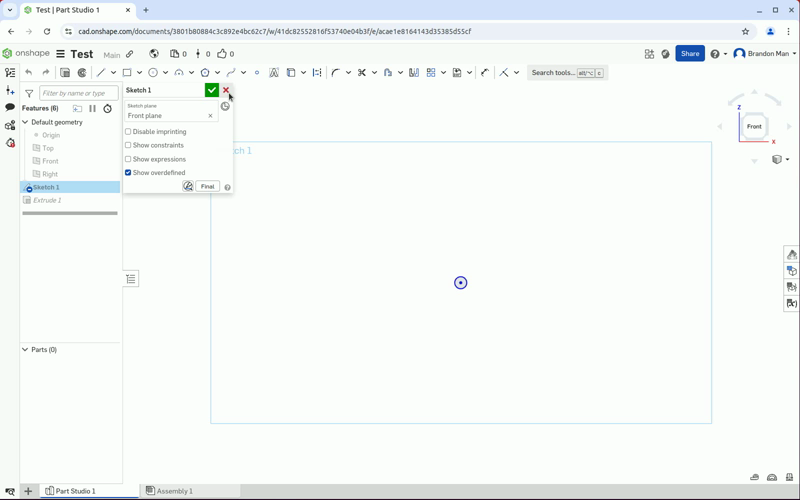
click(229, 92)
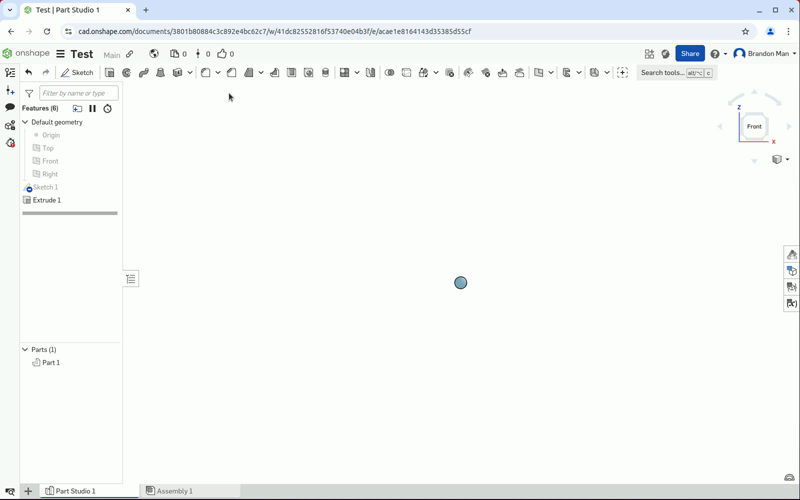
mouse_move(73, 352)
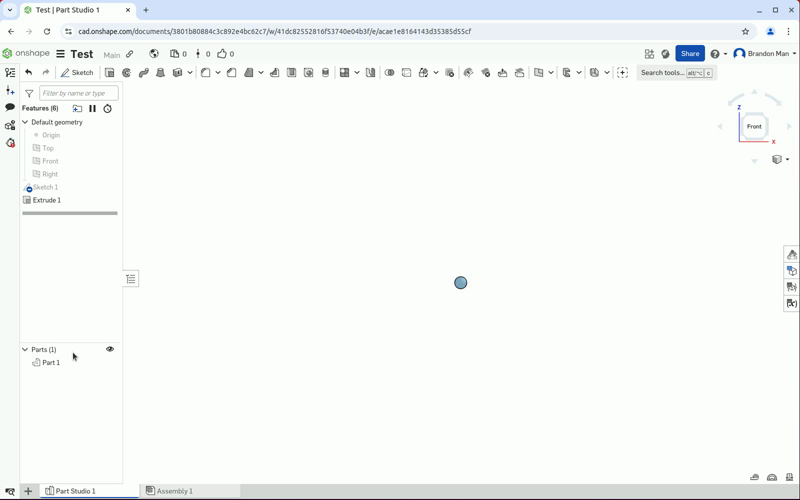
key(y)
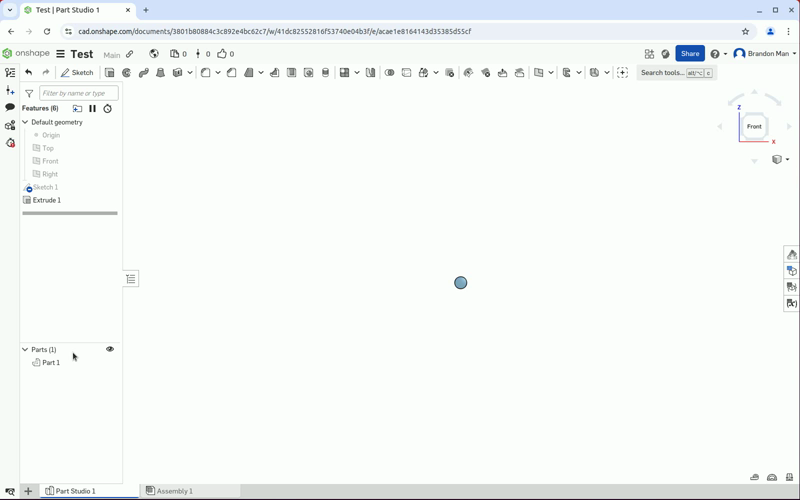
key(shift+p)
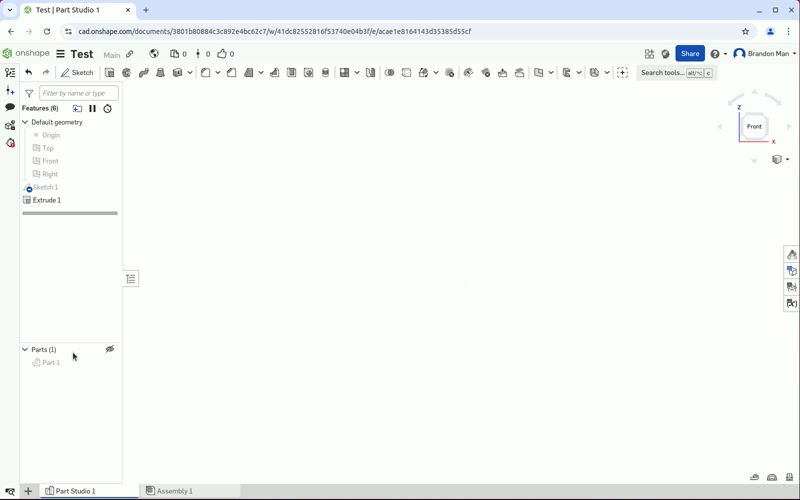
key(space)
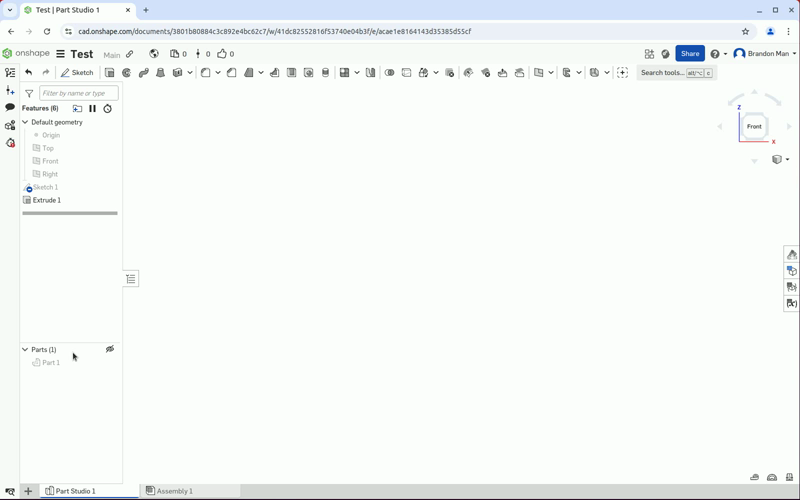
key_down(shift)
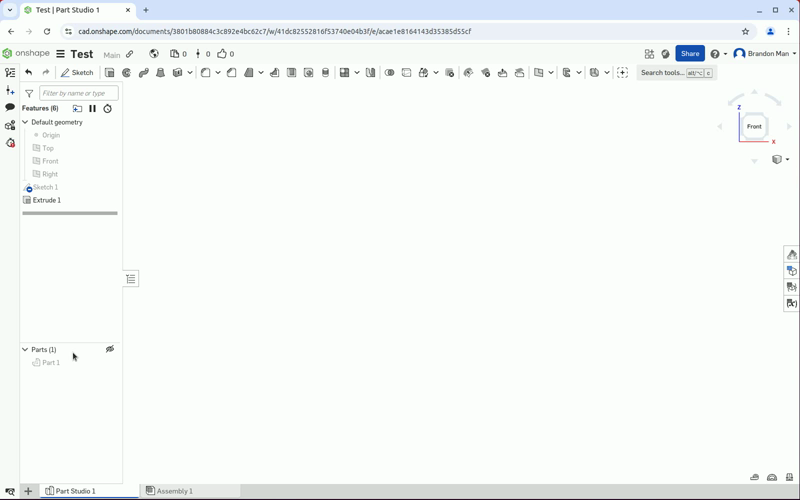
key(left)
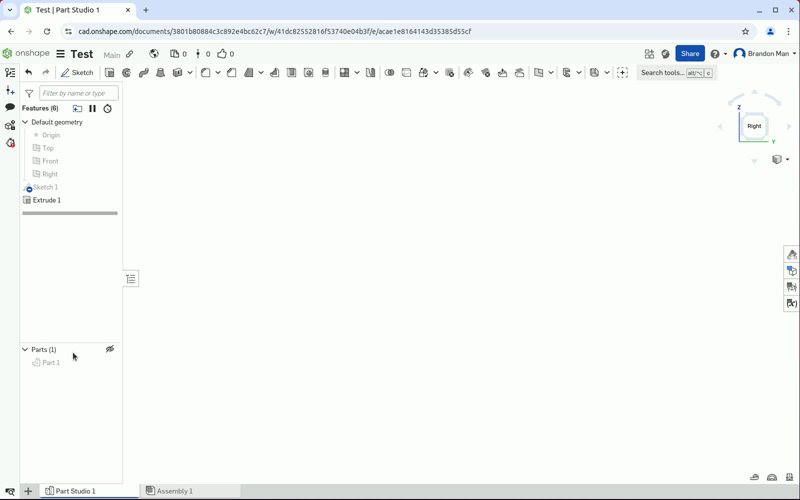
key_up(shift)
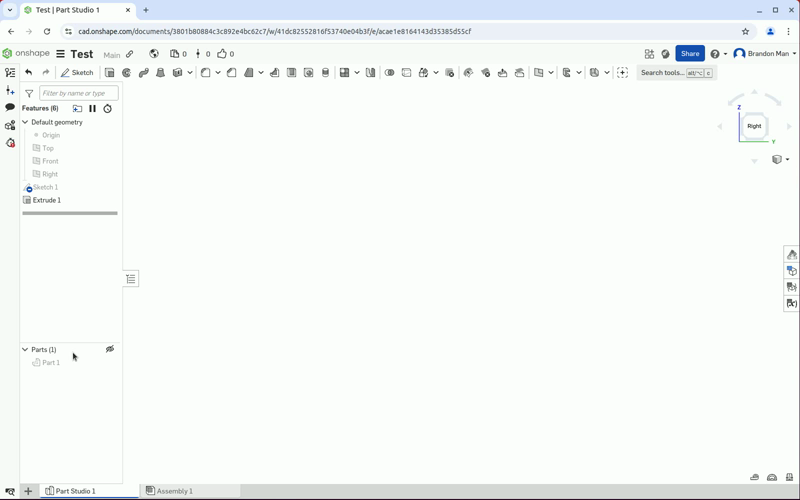
mouse_move(73, 352)
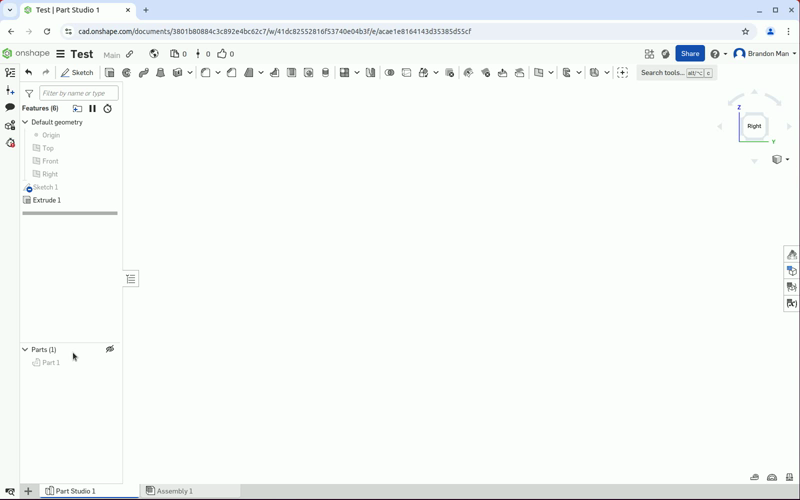
key(shift+y)
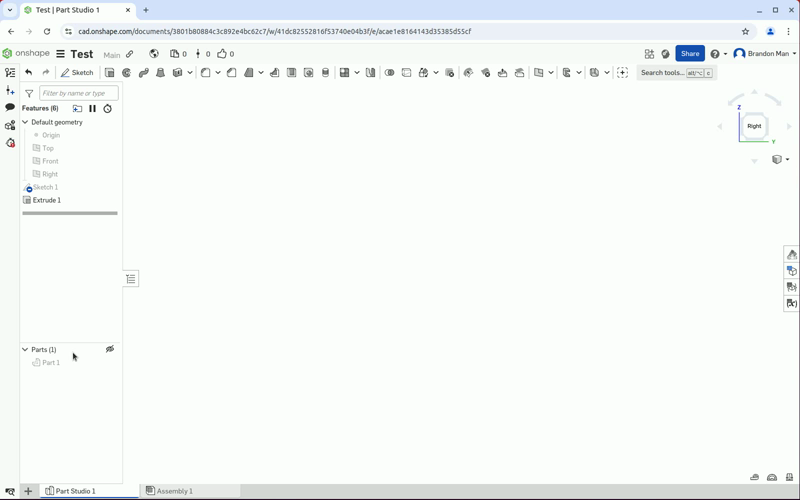
key(shift+s)
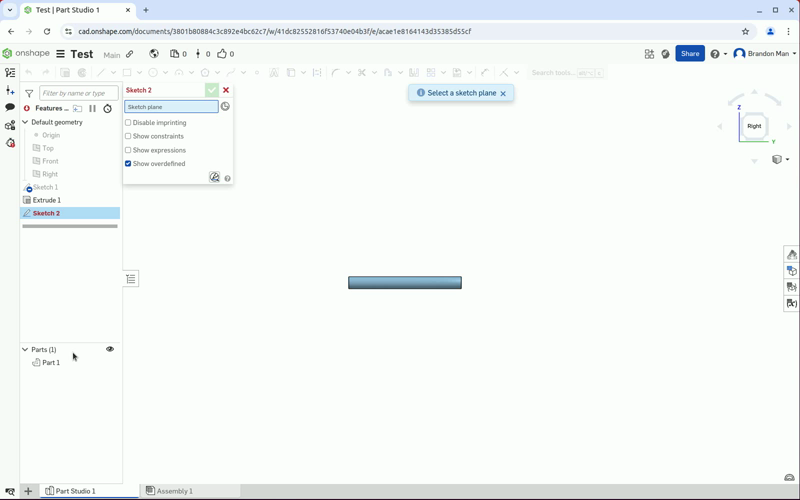
mouse_move(73, 176)
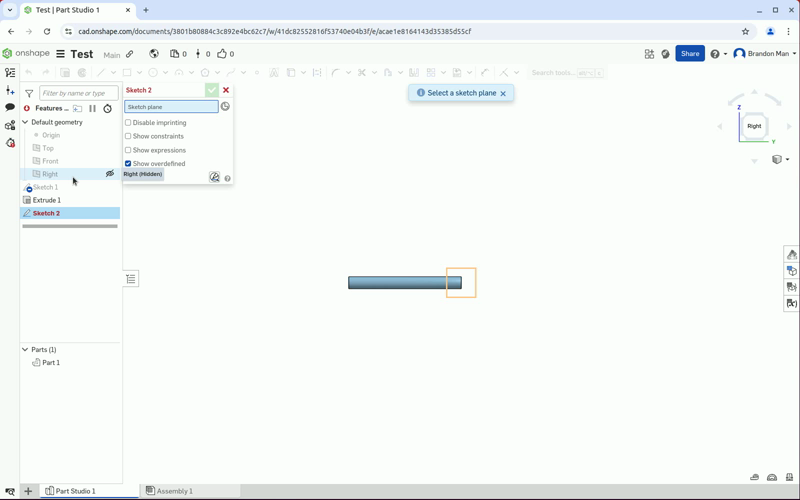
click(73, 176)
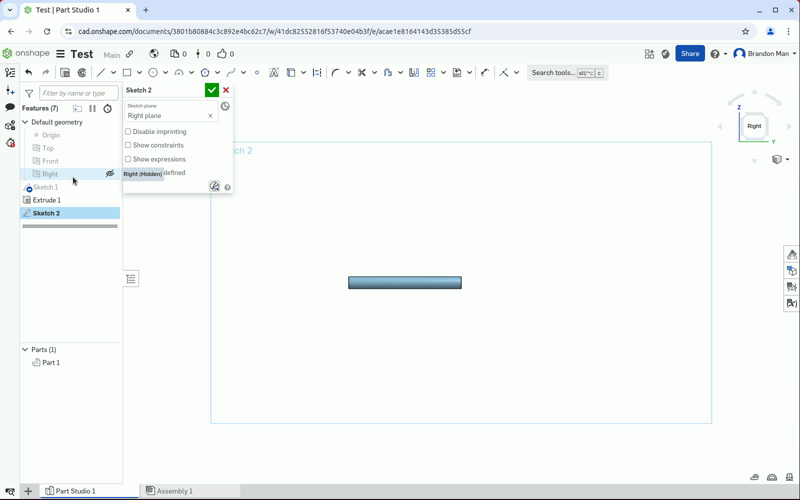
mouse_move(73, 352)
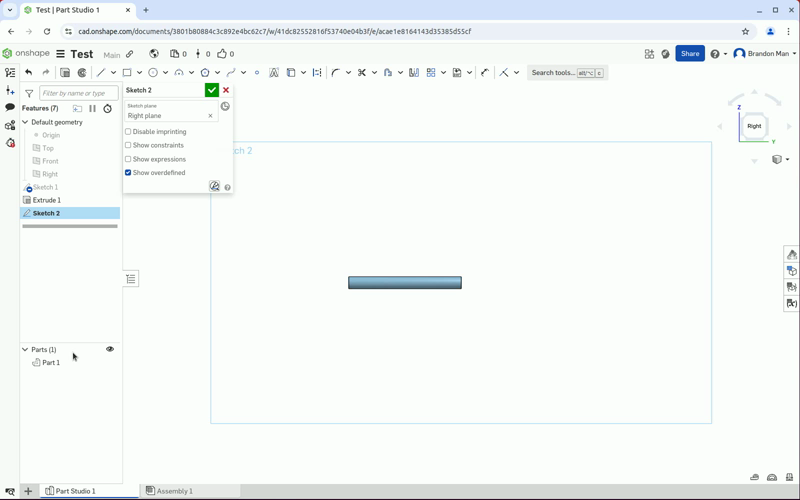
key(y)
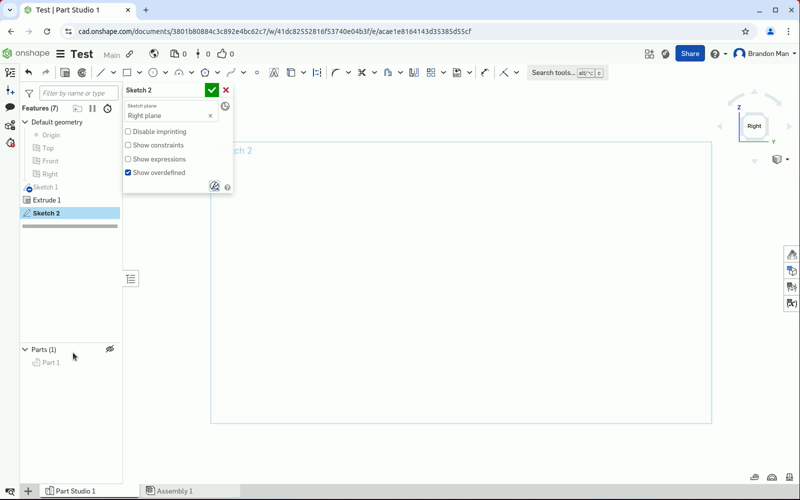
key(l)
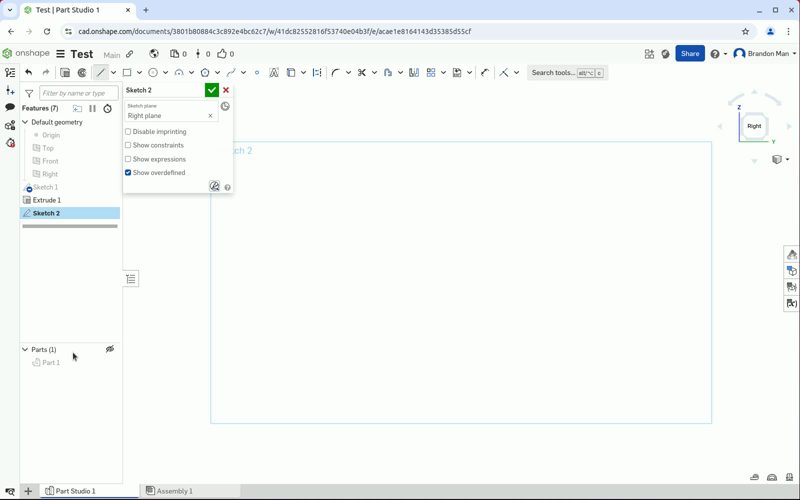
key_down(shift)
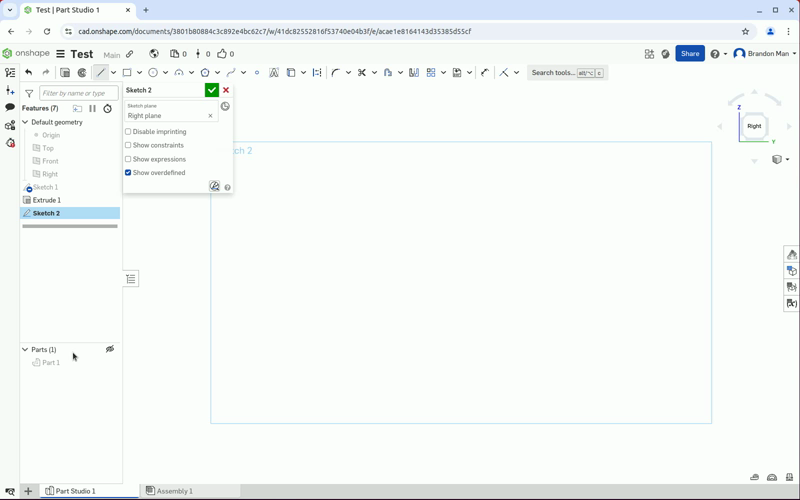
mouse_move(425, 279)
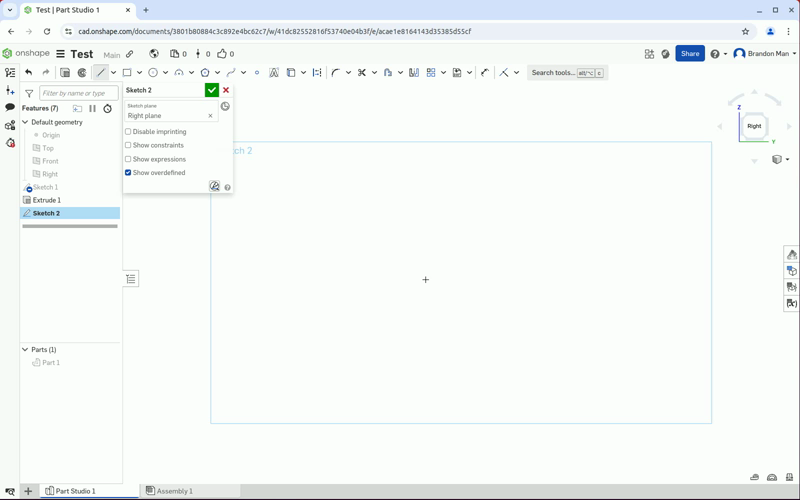
click(425, 279)
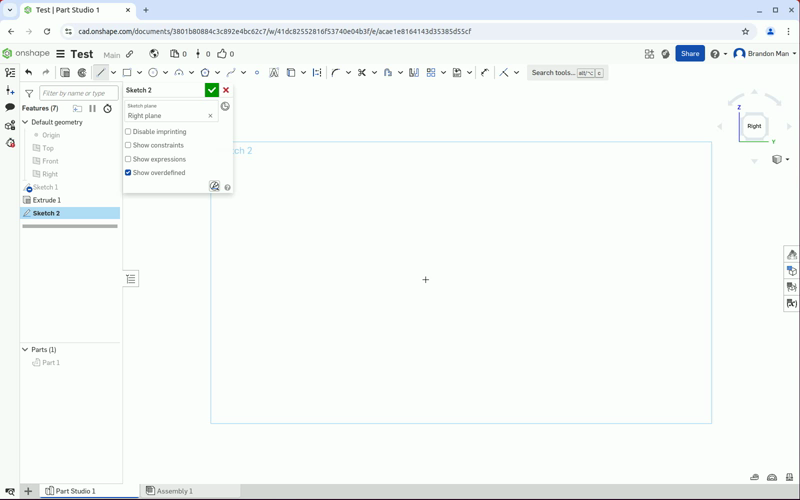
key_up(shift)
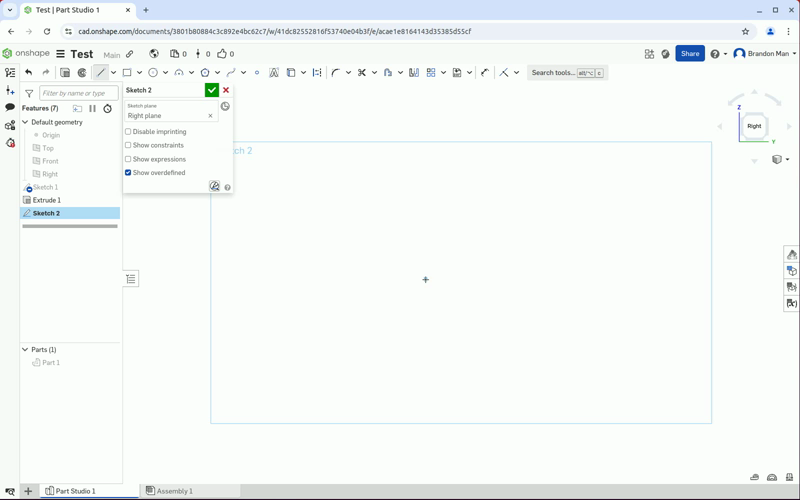
key_down(shift)
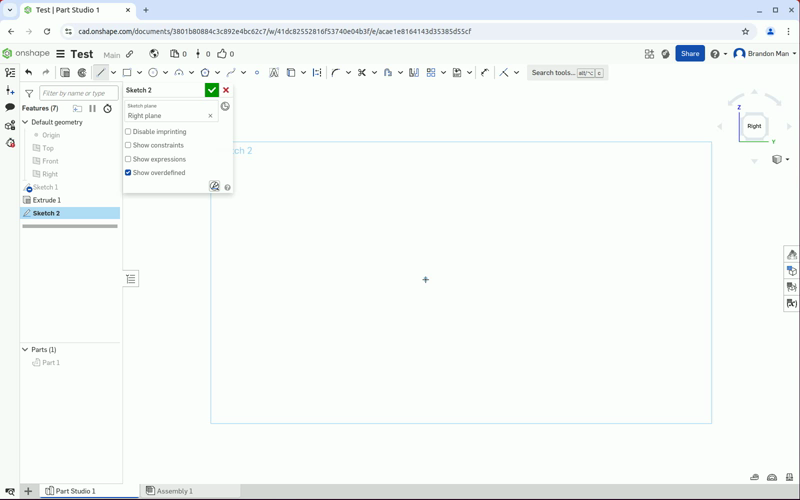
mouse_move(455, 279)
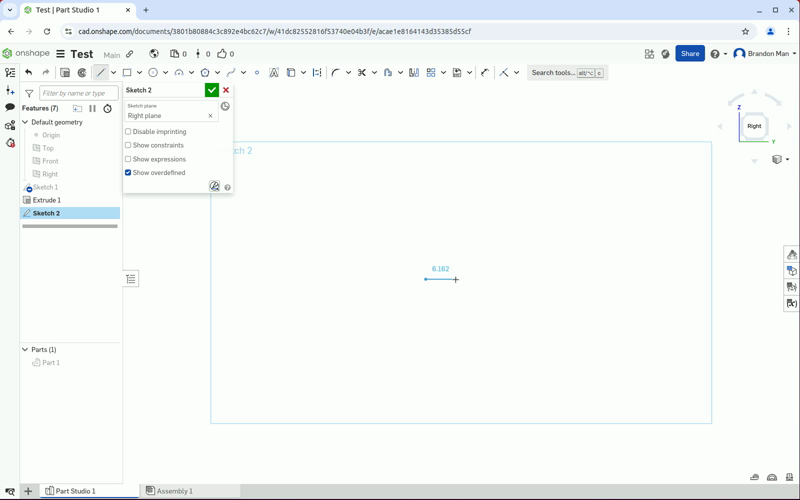
mouse_move(437, 279)
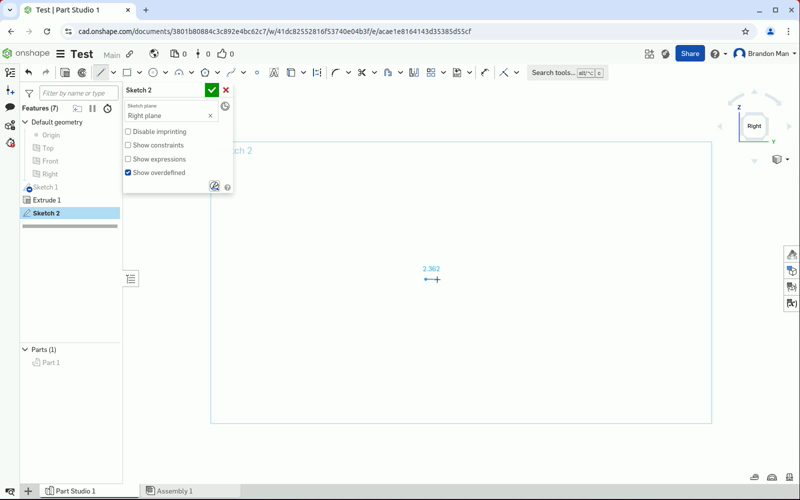
click(437, 279)
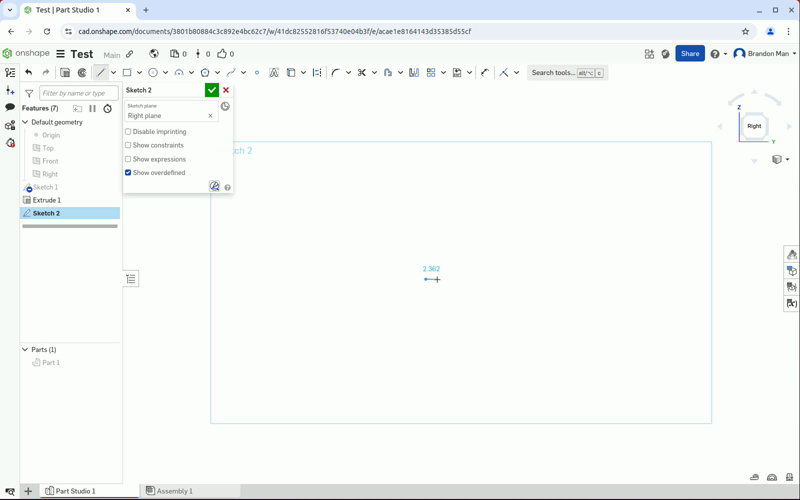
key_up(shift)
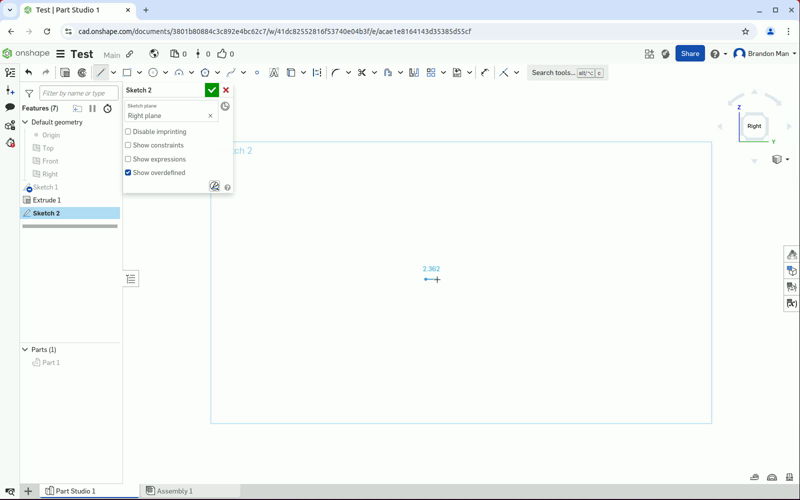
key_down(shift)
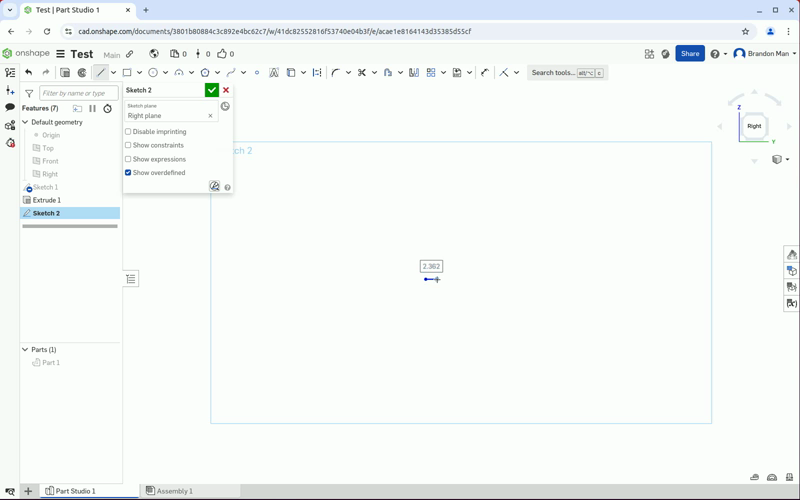
mouse_move(467, 279)
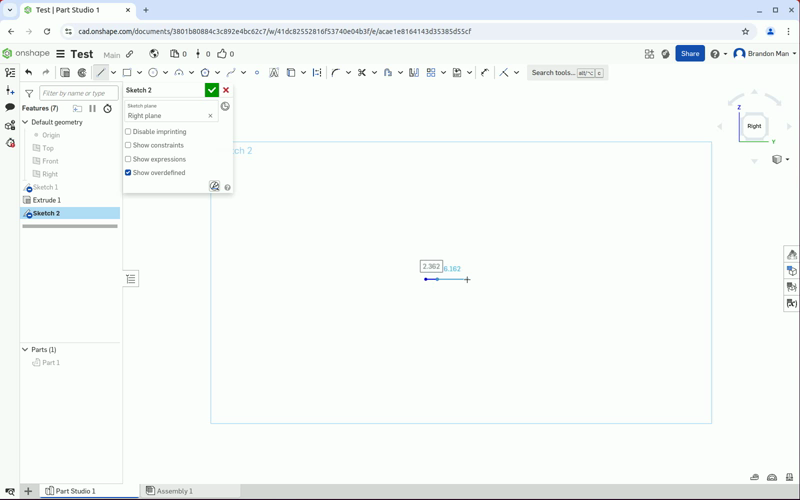
mouse_move(437, 272)
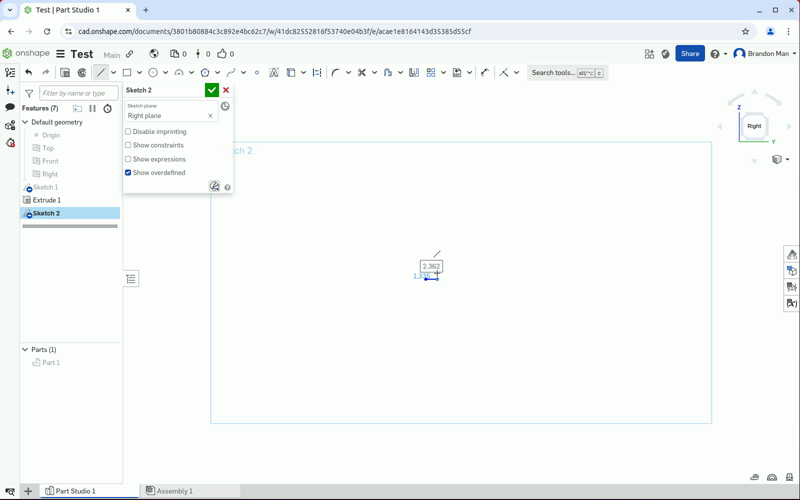
scroll(6)
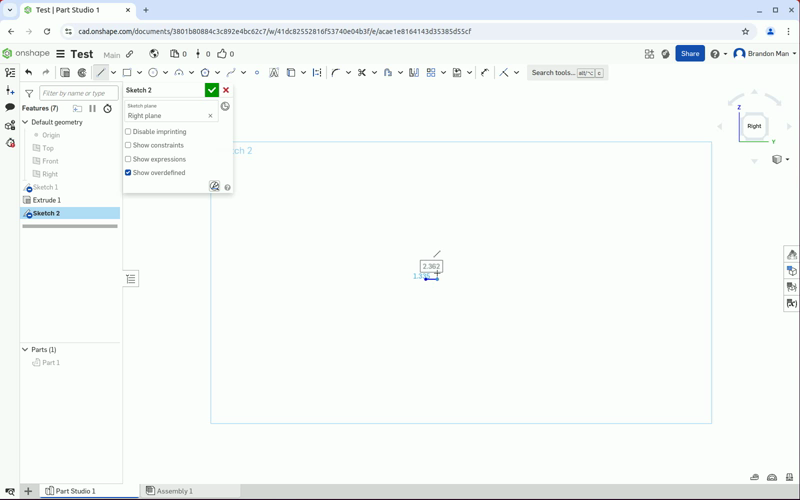
scroll(6)
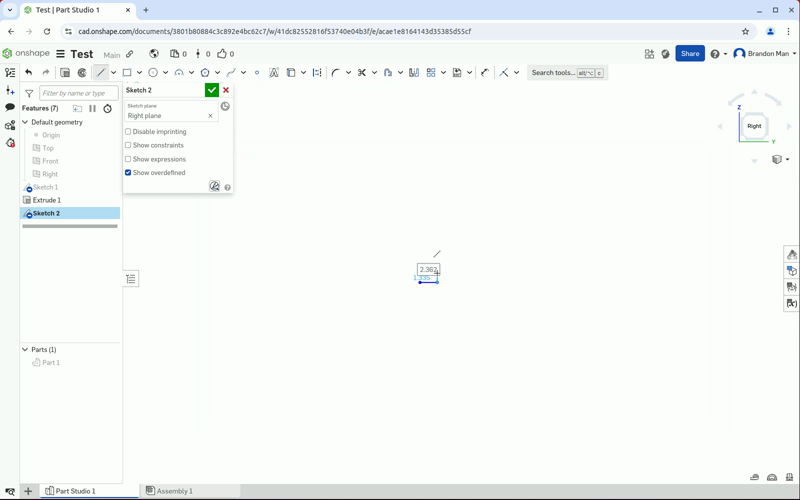
scroll(6)
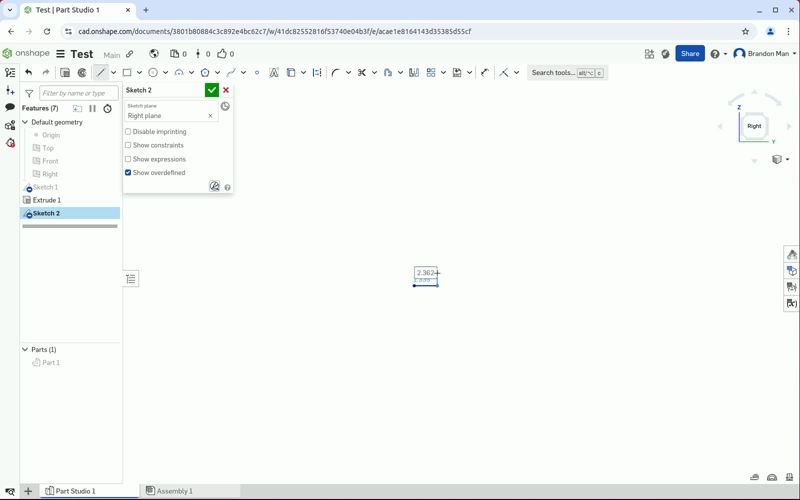
scroll(6)
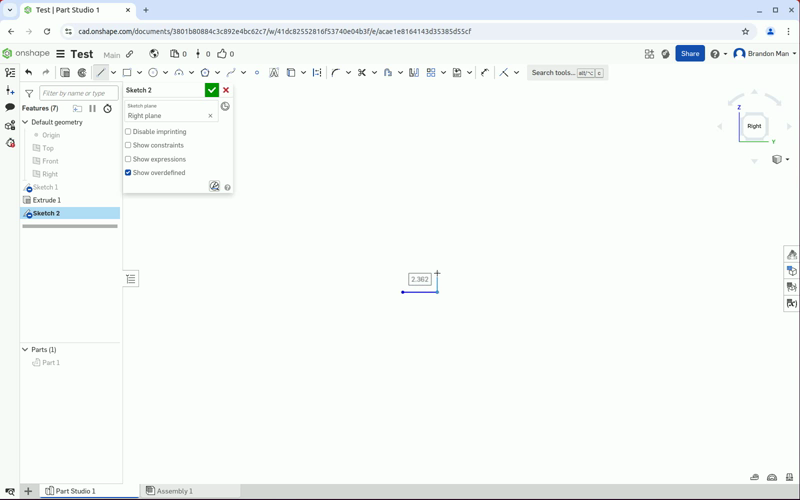
scroll(6)
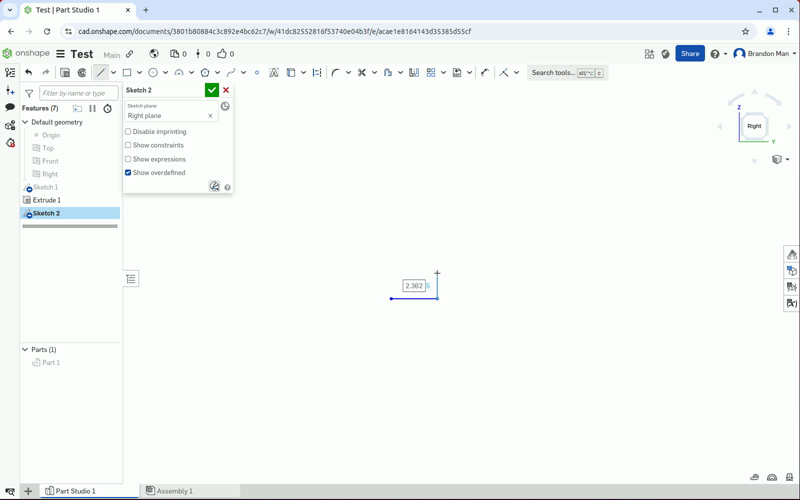
scroll(6)
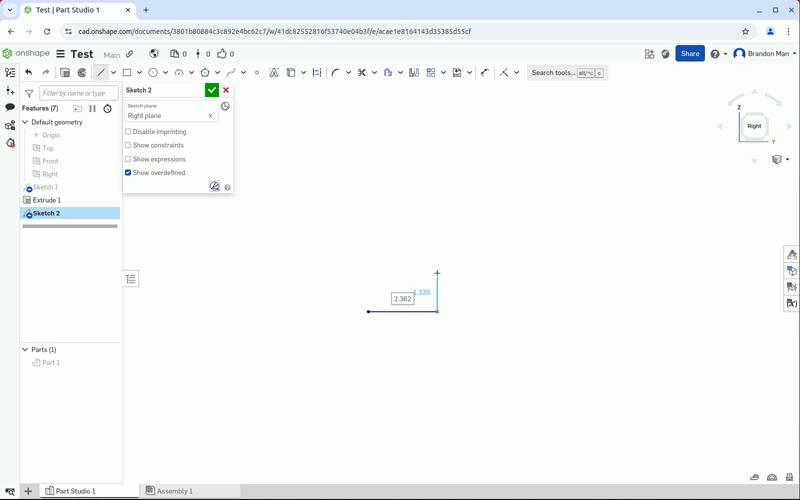
scroll(6)
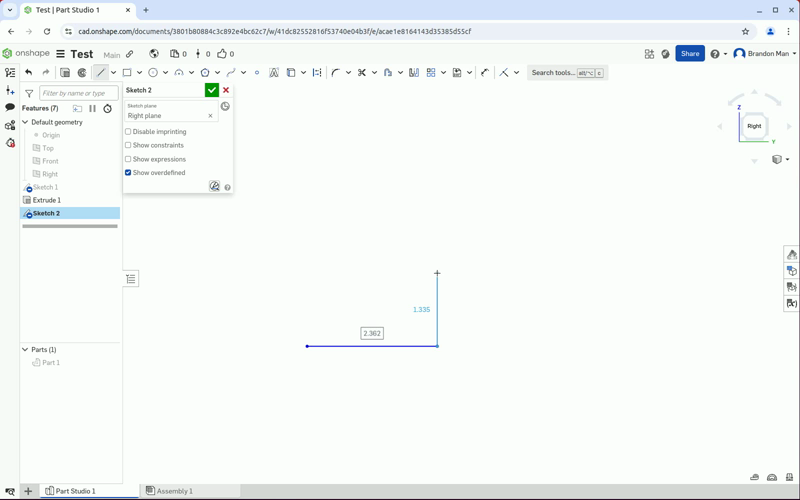
click(437, 272)
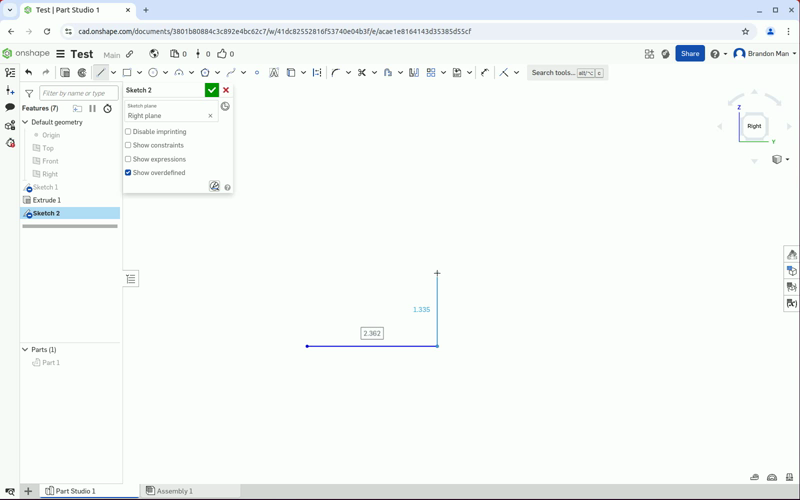
scroll(-6)
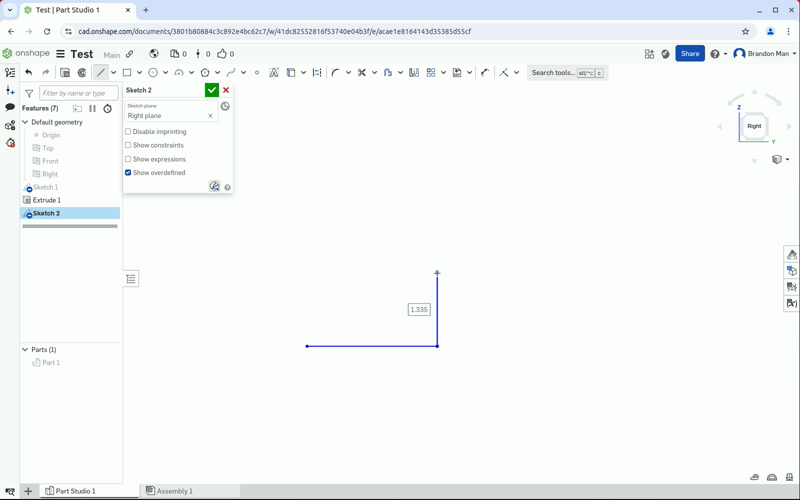
scroll(-6)
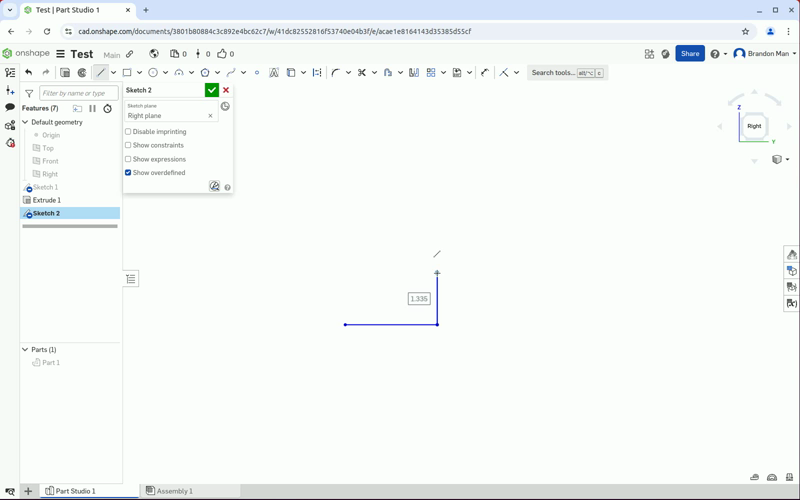
scroll(-6)
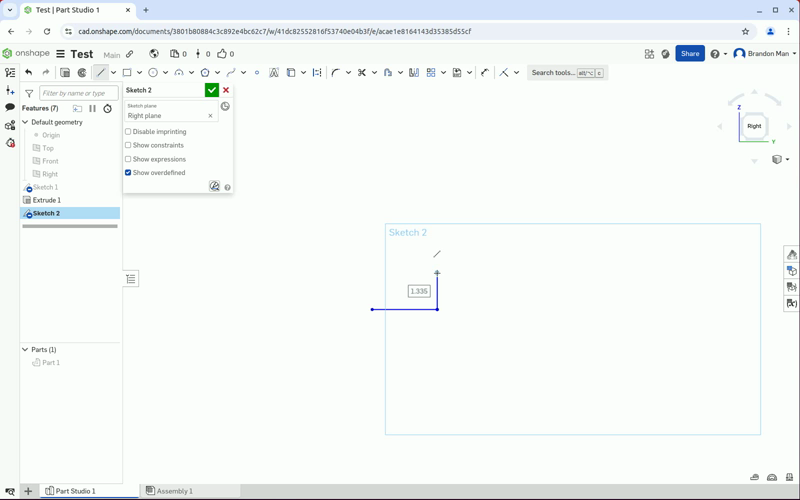
scroll(-6)
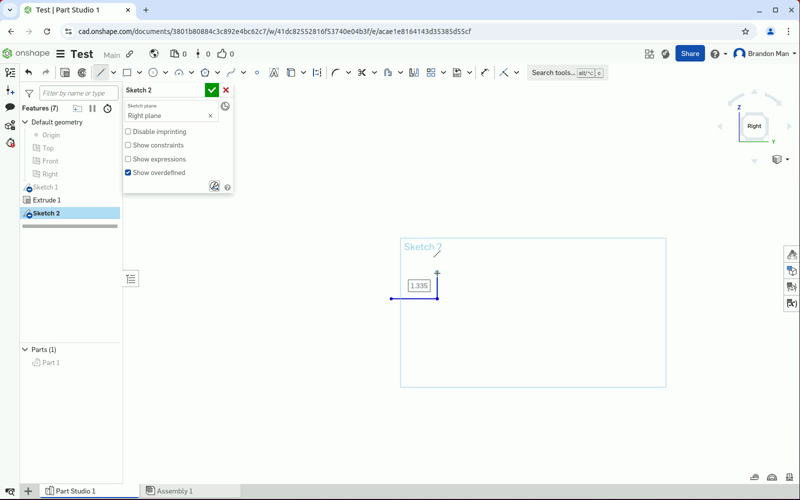
scroll(-6)
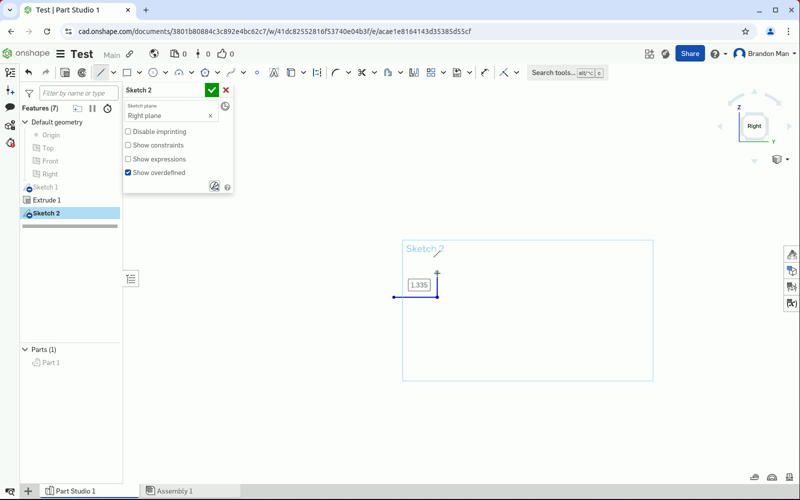
scroll(-6)
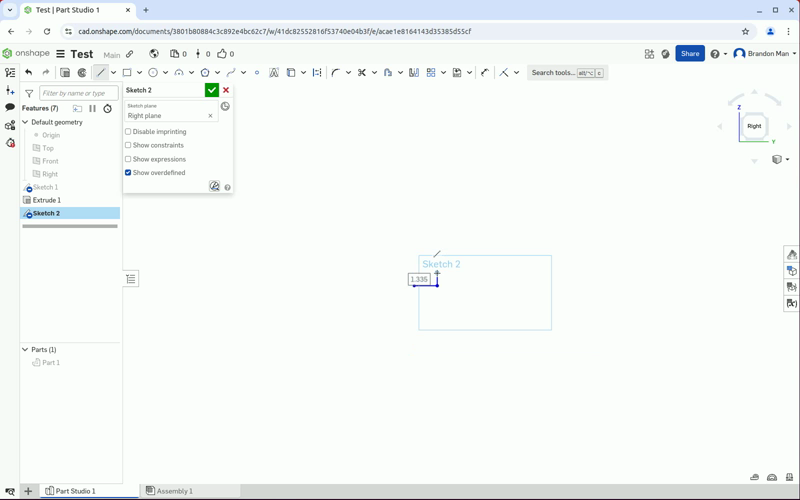
scroll(-6)
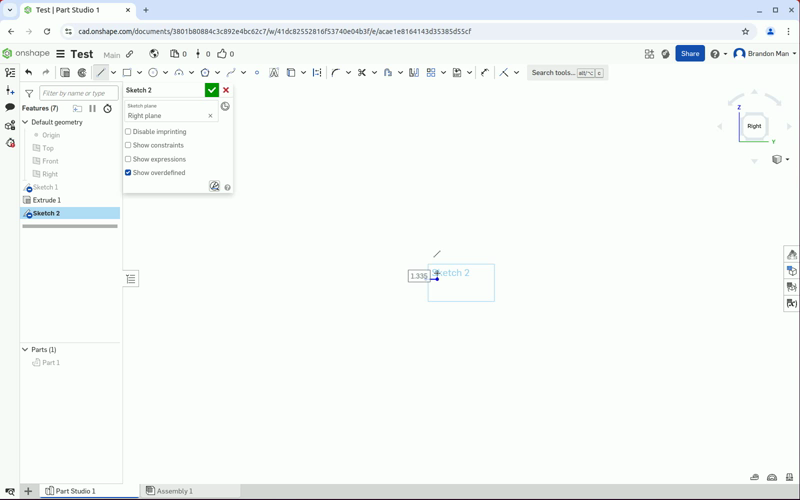
key_up(shift)
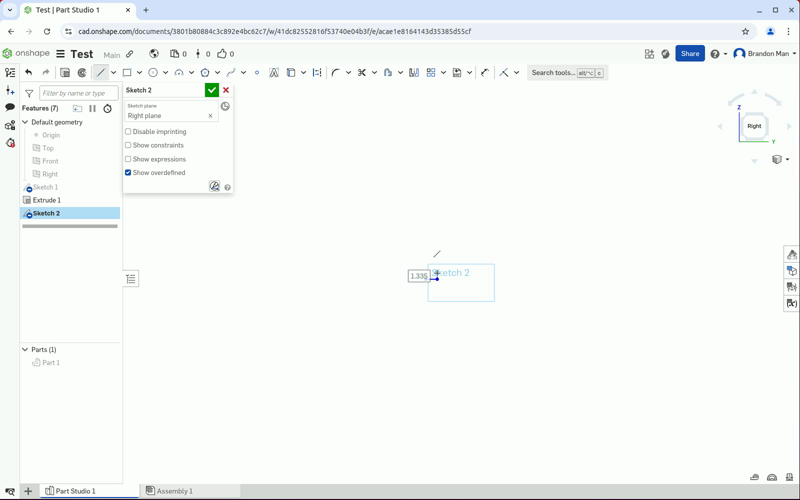
key_down(shift)
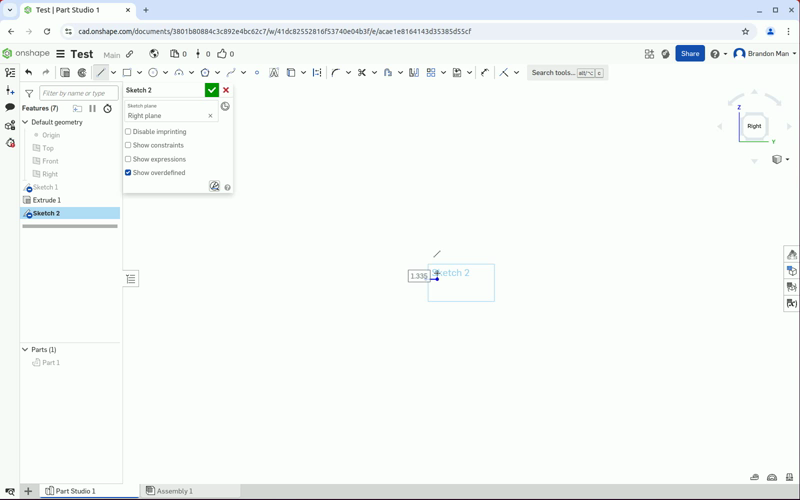
mouse_move(467, 272)
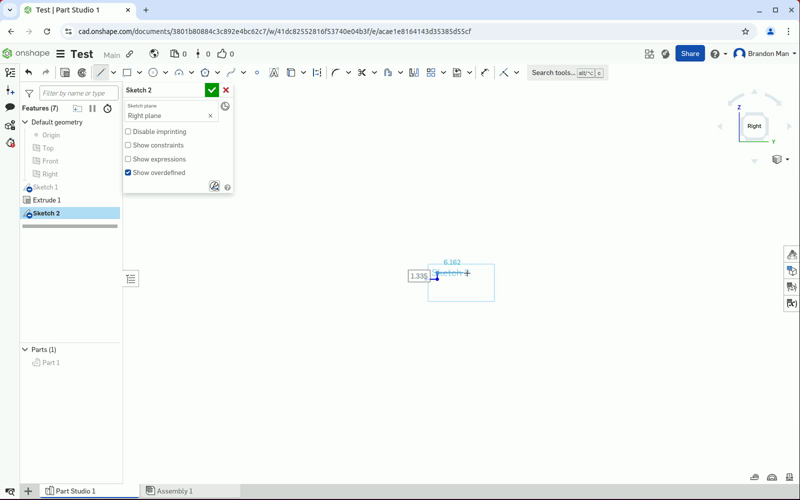
mouse_move(425, 272)
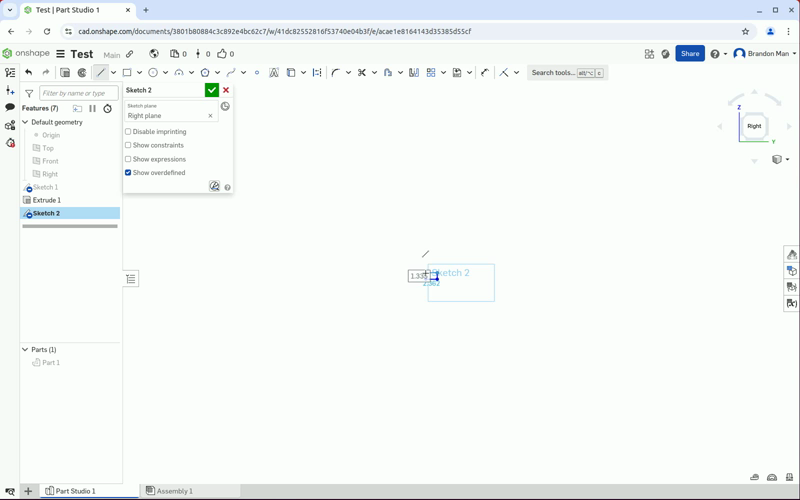
click(425, 272)
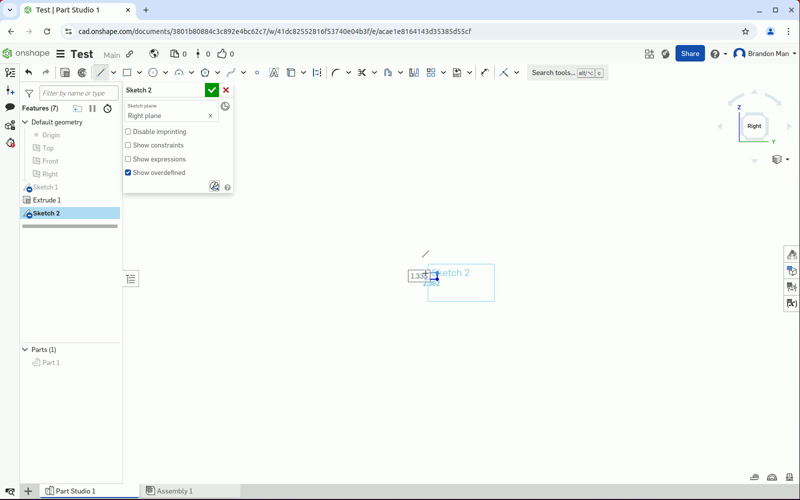
key_up(shift)
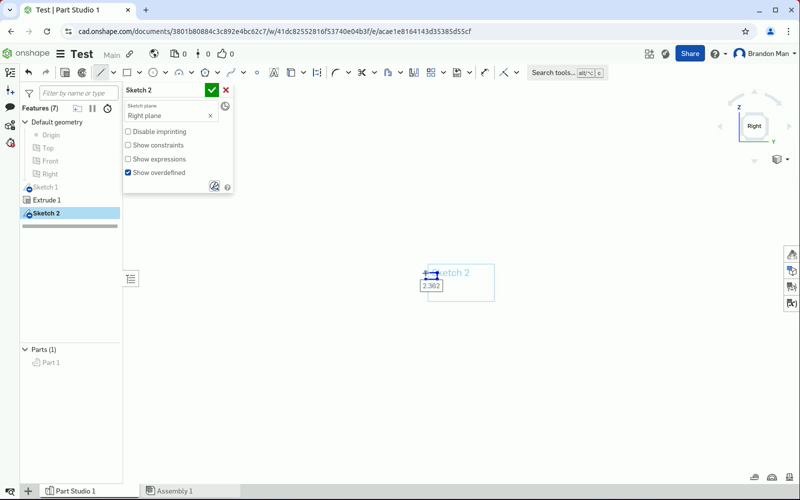
mouse_move(455, 272)
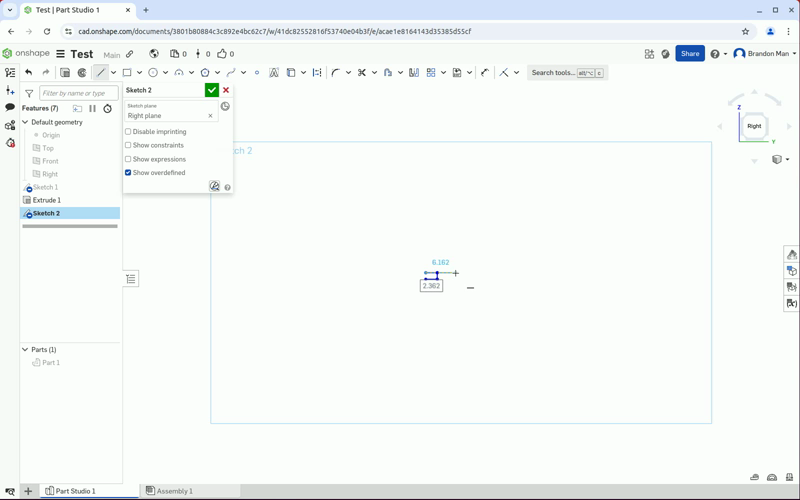
key_down(shift)
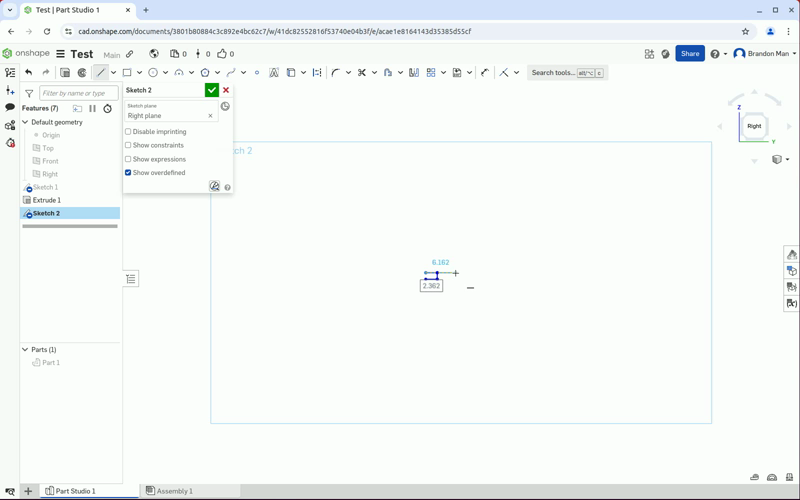
mouse_move(425, 279)
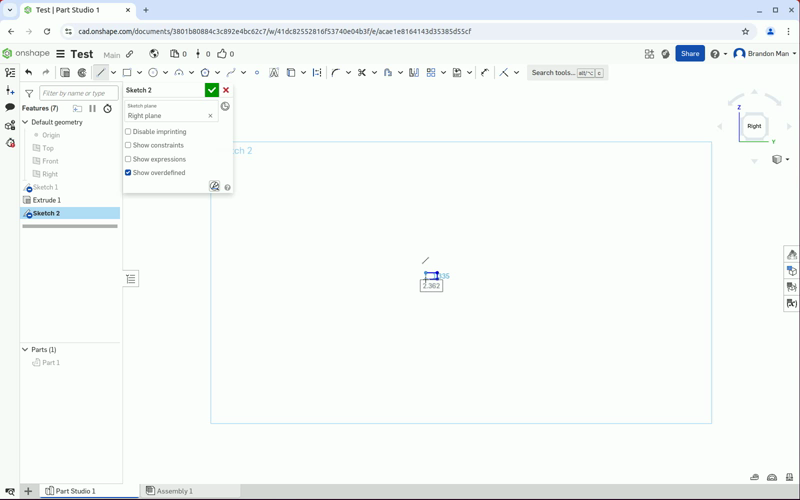
scroll(6)
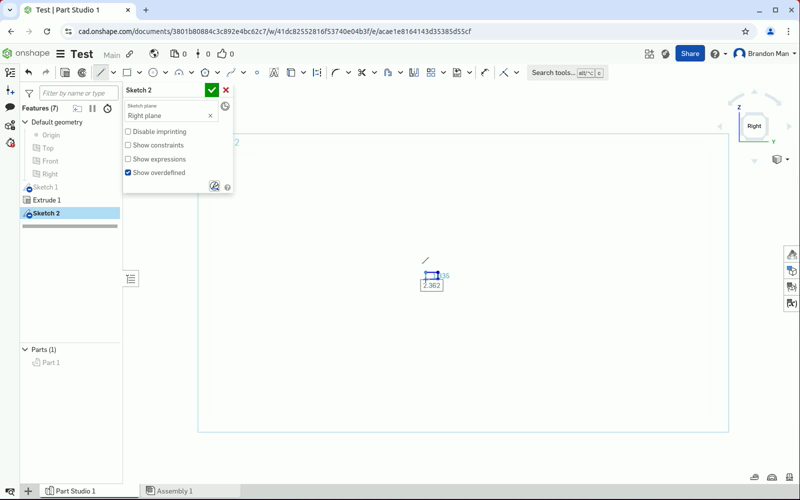
scroll(6)
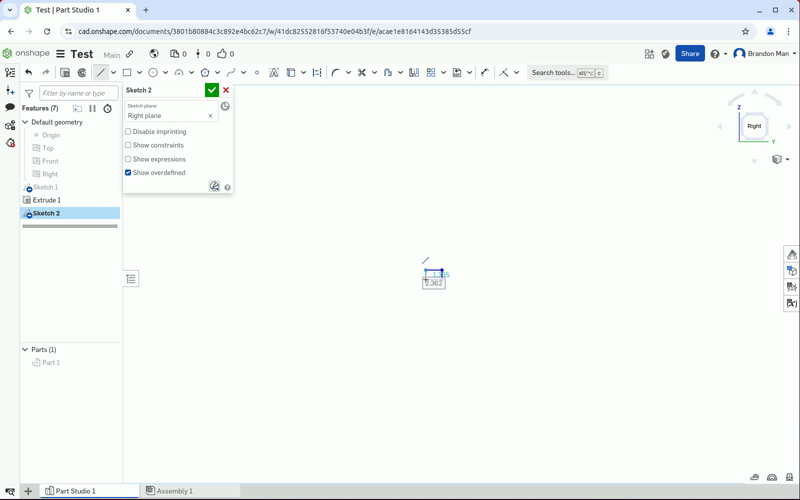
scroll(6)
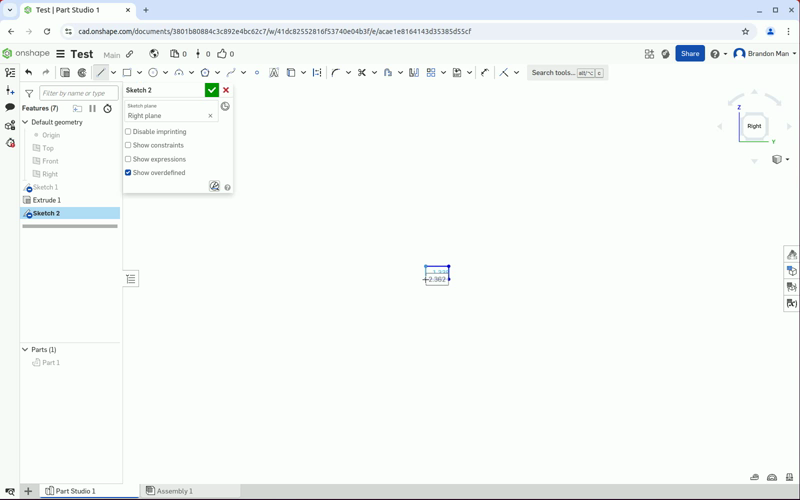
scroll(6)
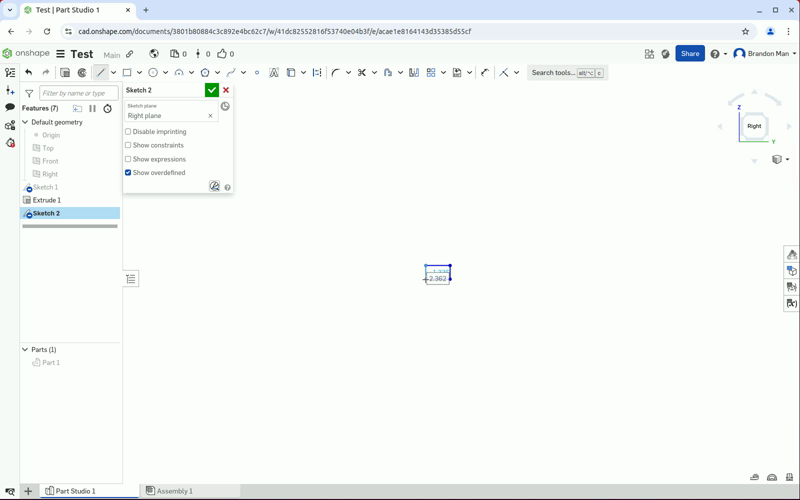
scroll(6)
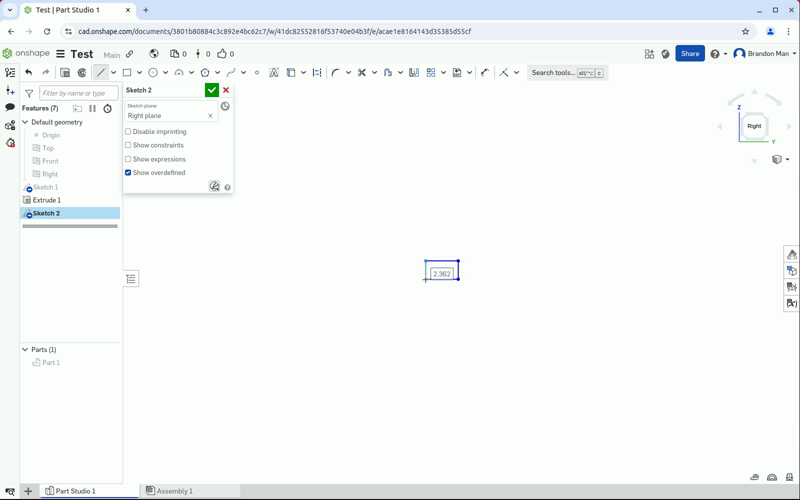
scroll(6)
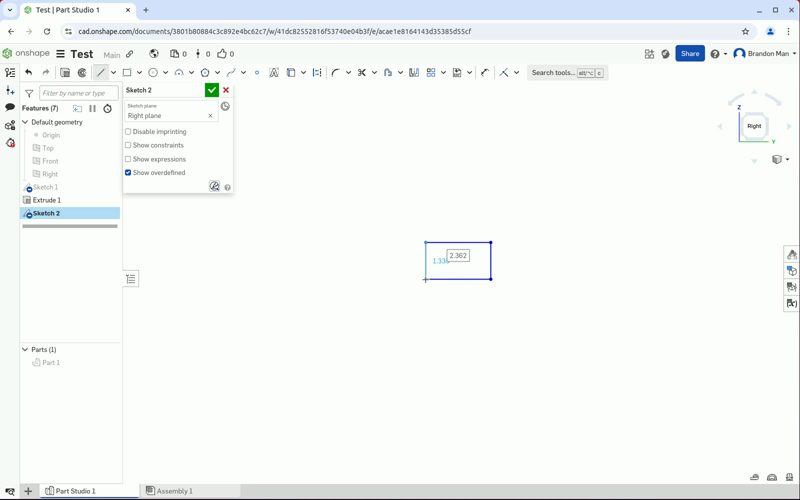
scroll(6)
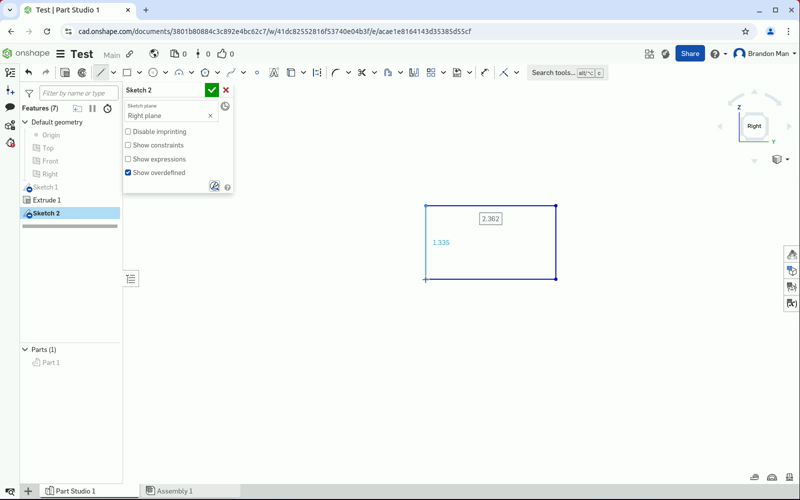
key_up(shift)
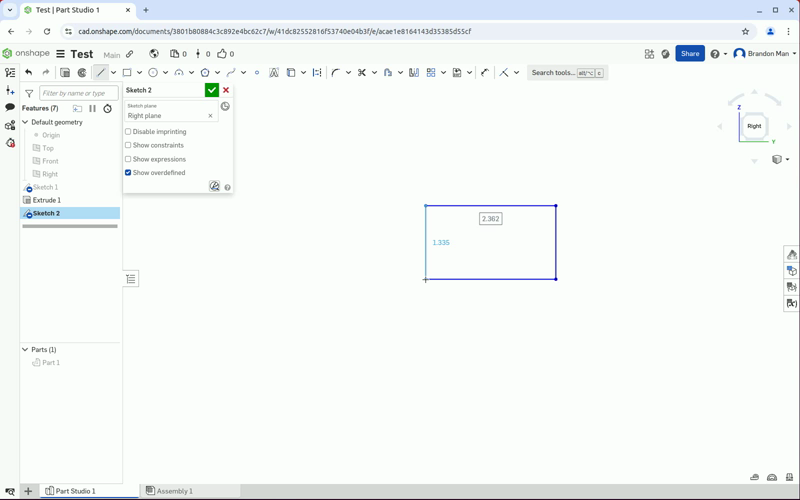
click(425, 279)
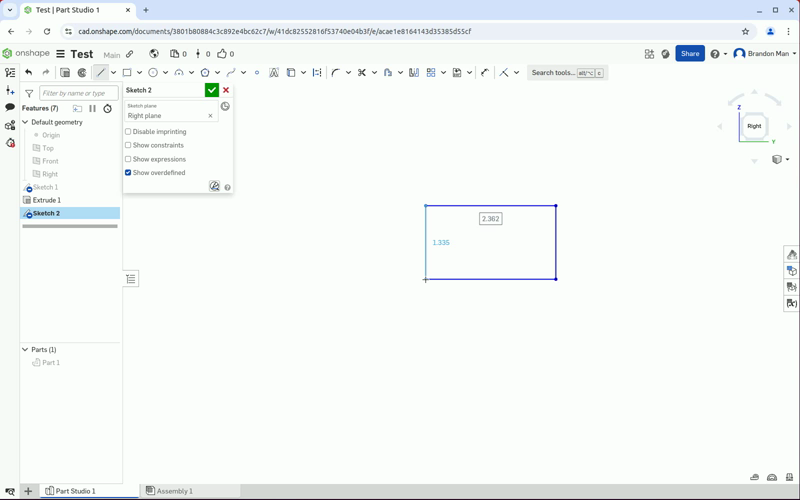
scroll(-6)
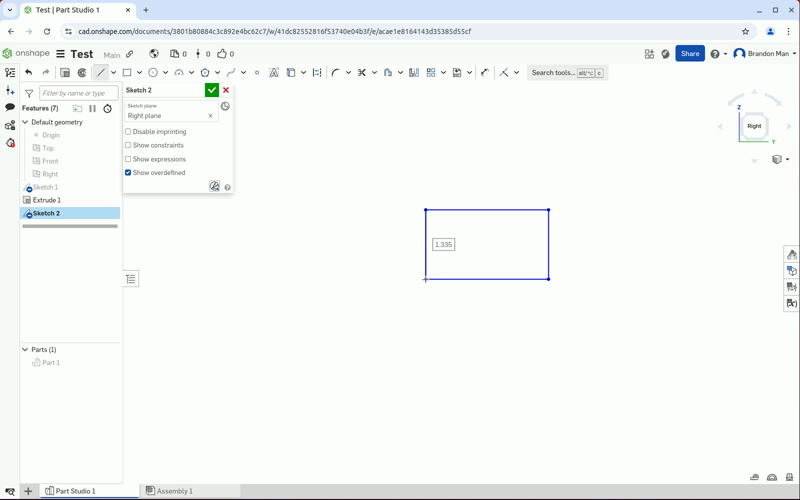
scroll(-6)
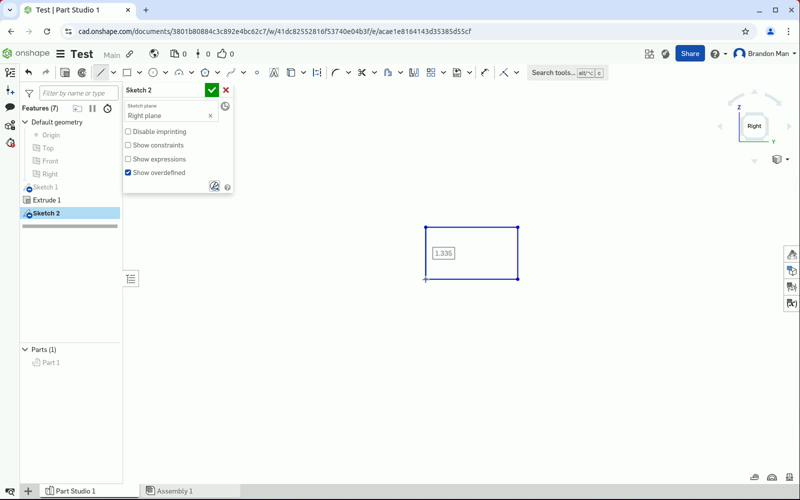
scroll(-6)
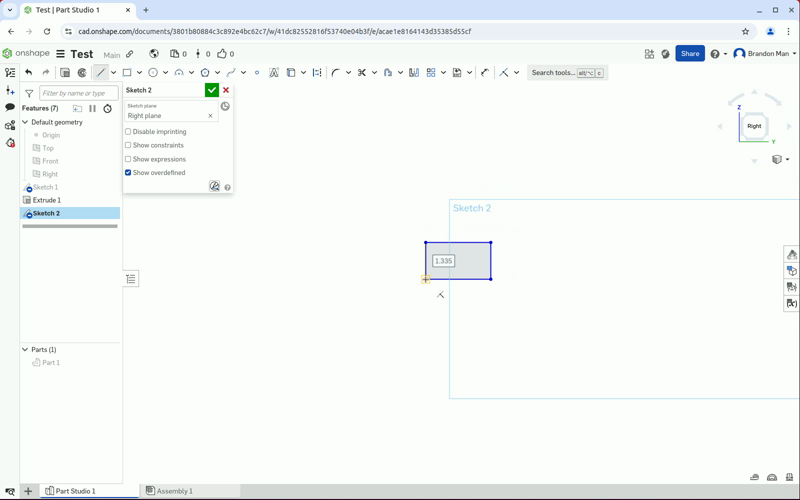
scroll(-6)
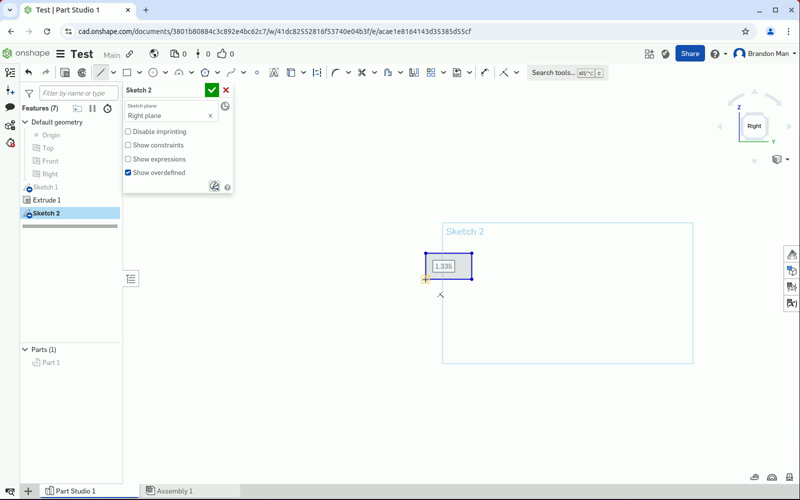
scroll(-6)
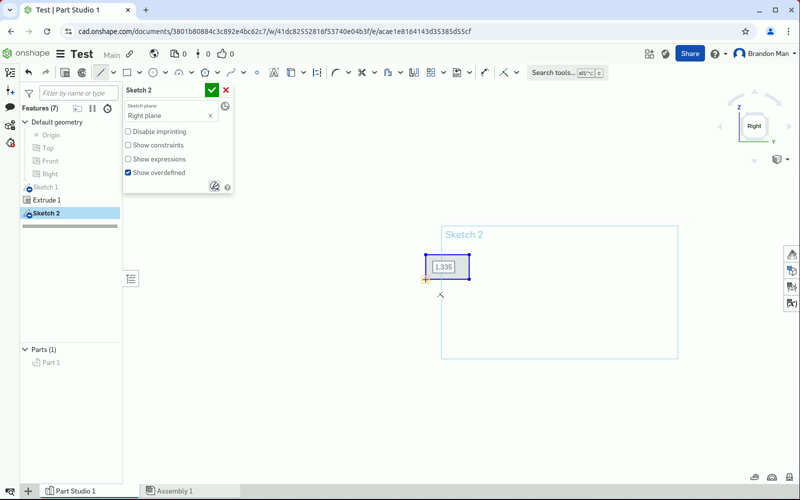
scroll(-6)
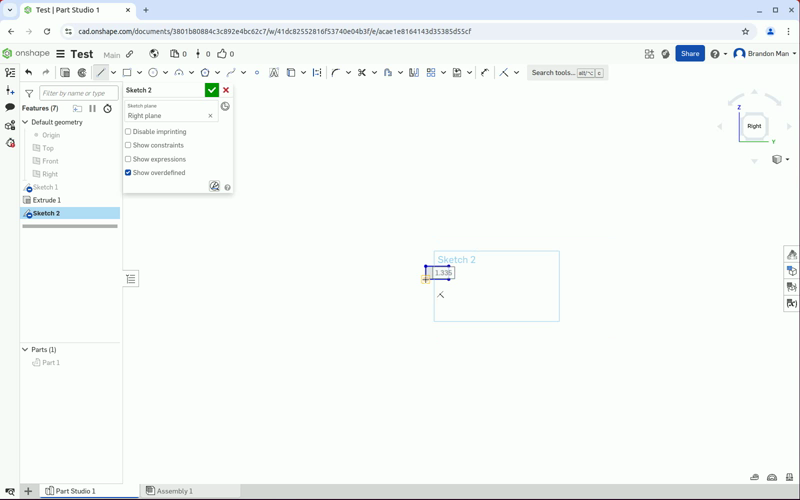
scroll(-6)
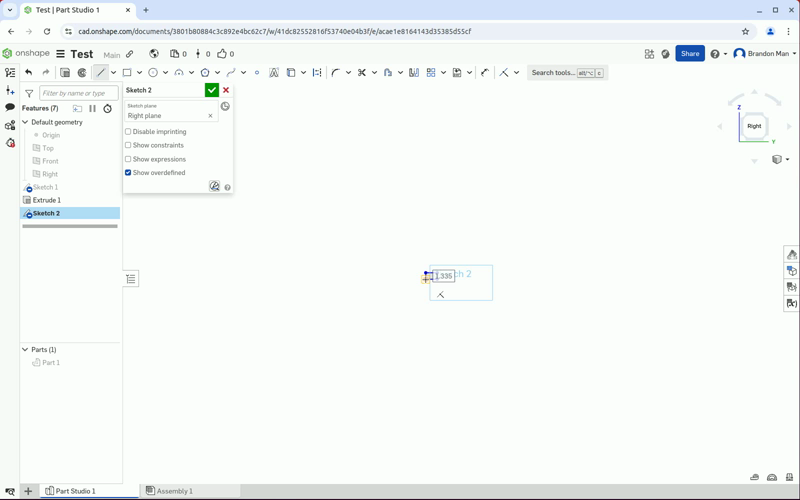
key(esc)
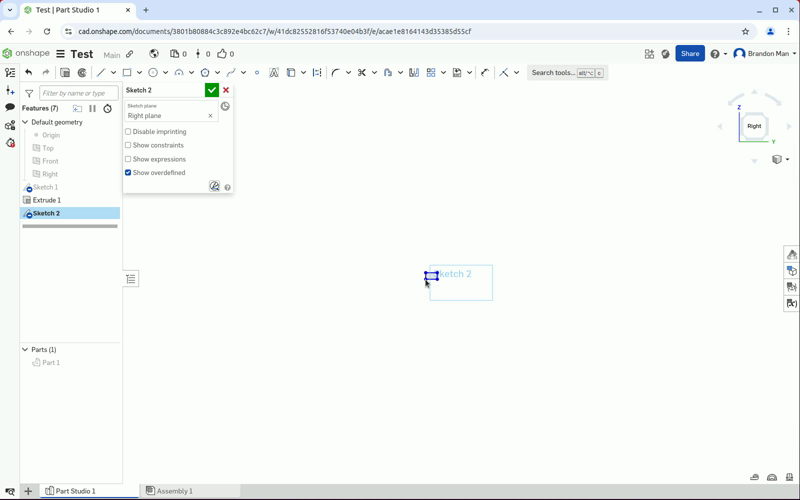
mouse_move(435, 277)
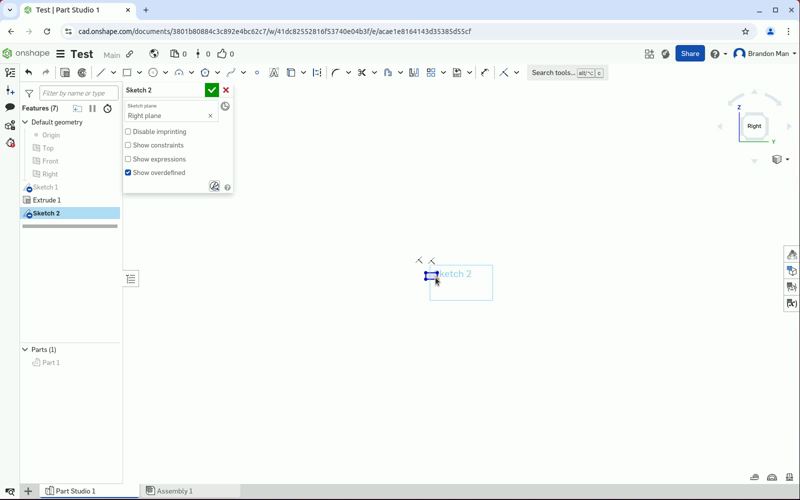
scroll(6)
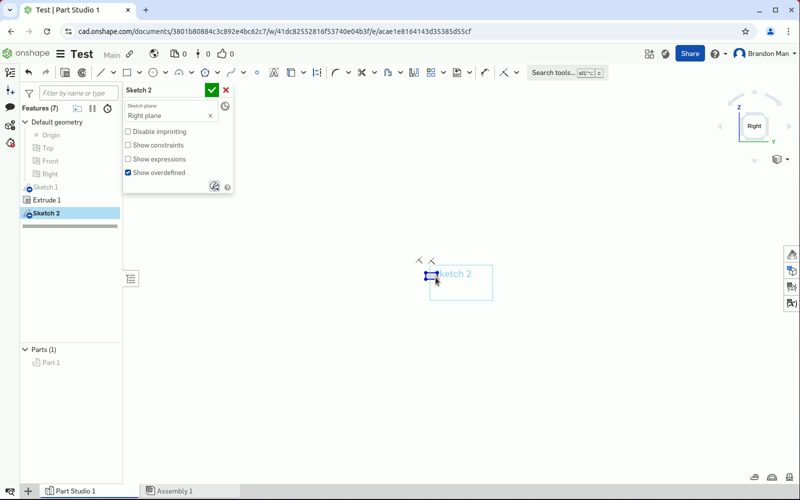
scroll(6)
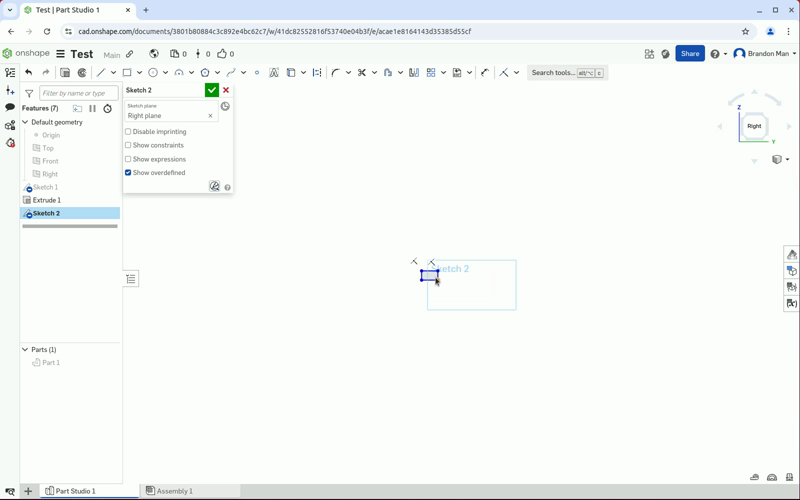
scroll(6)
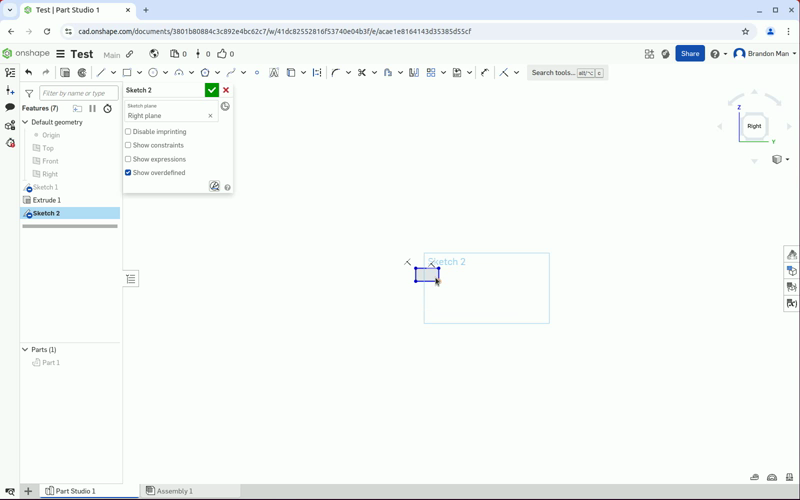
scroll(6)
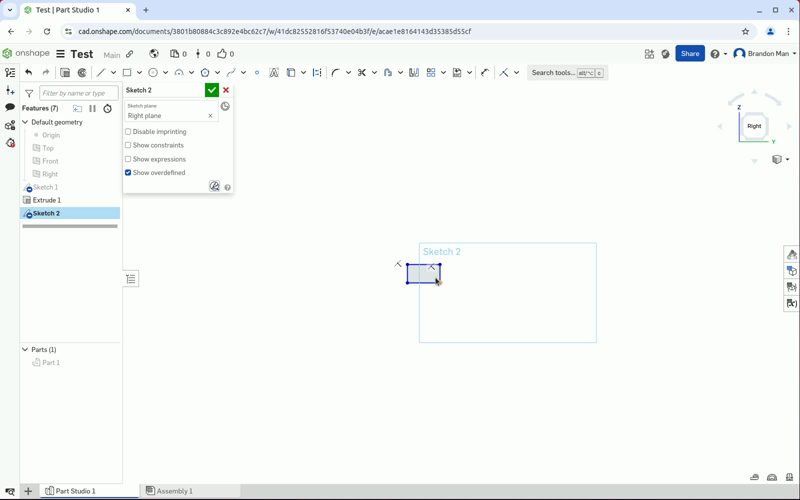
scroll(6)
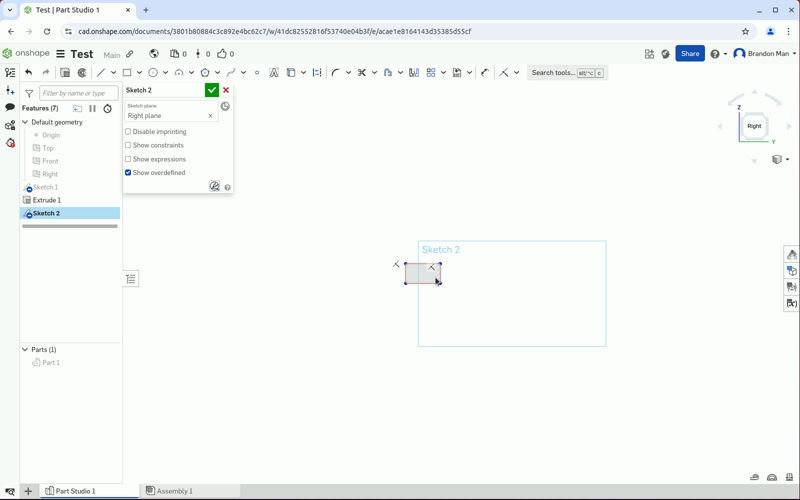
scroll(6)
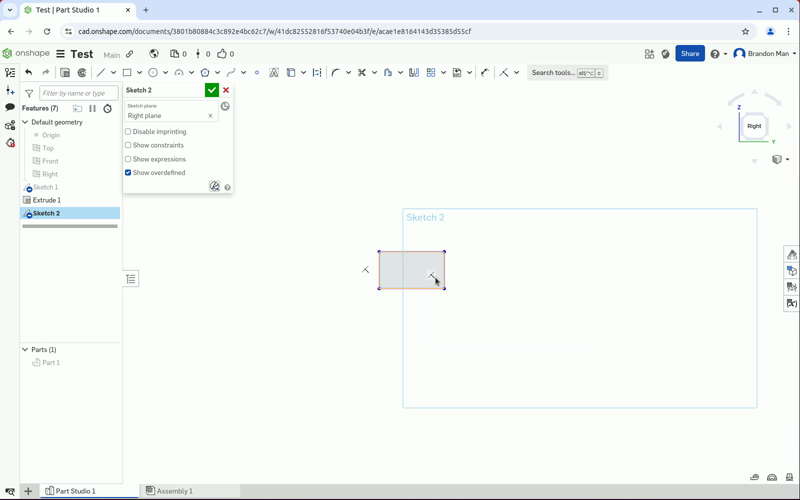
scroll(6)
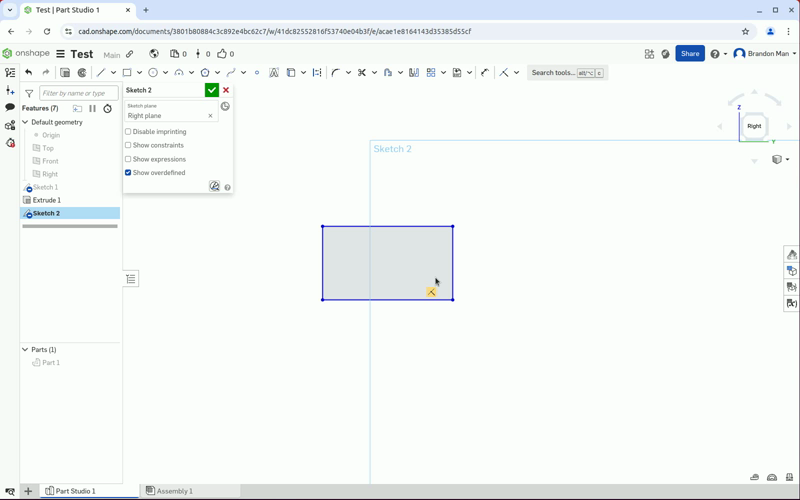
click(435, 277)
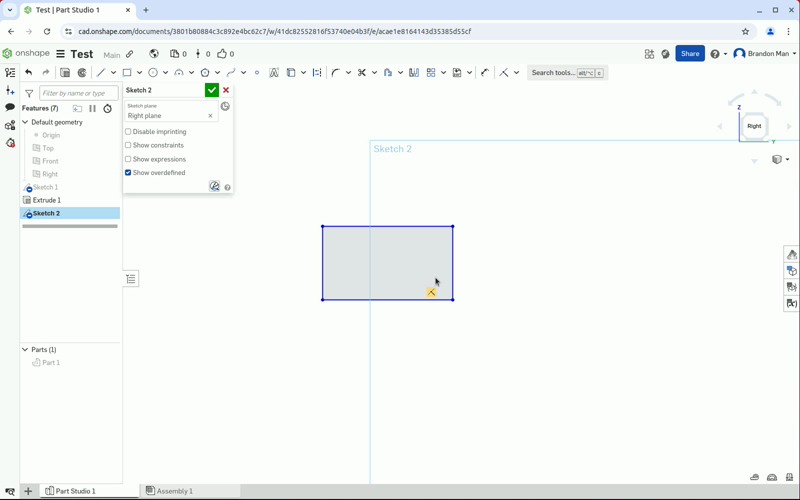
scroll(-6)
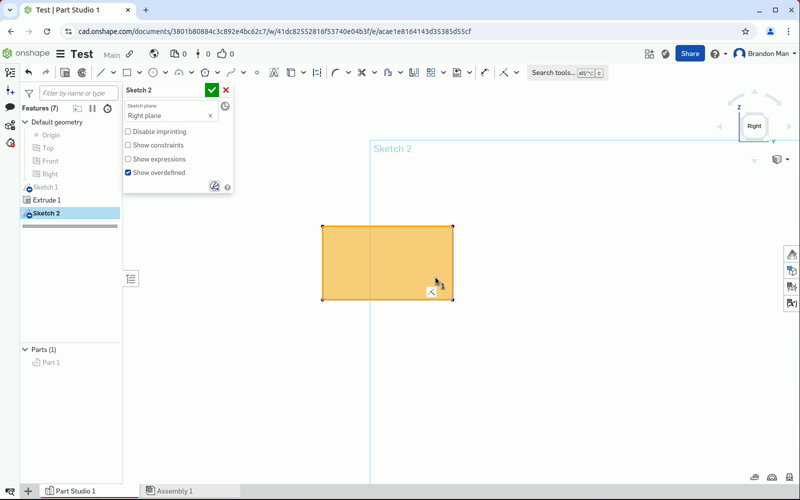
scroll(-6)
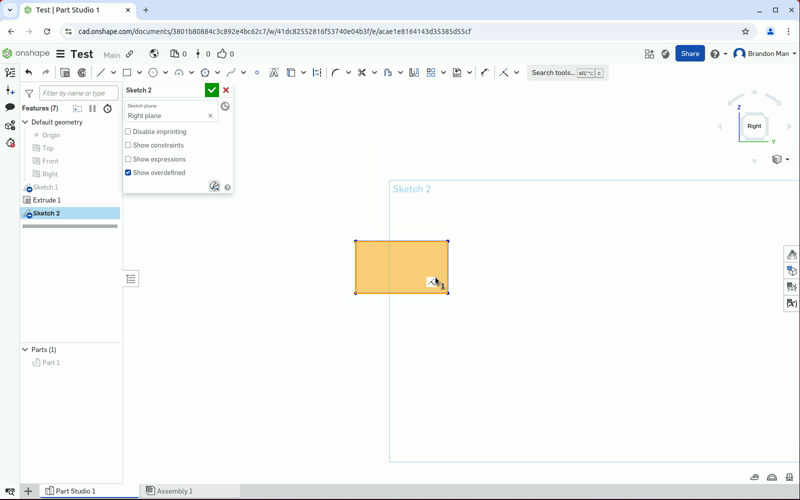
scroll(-6)
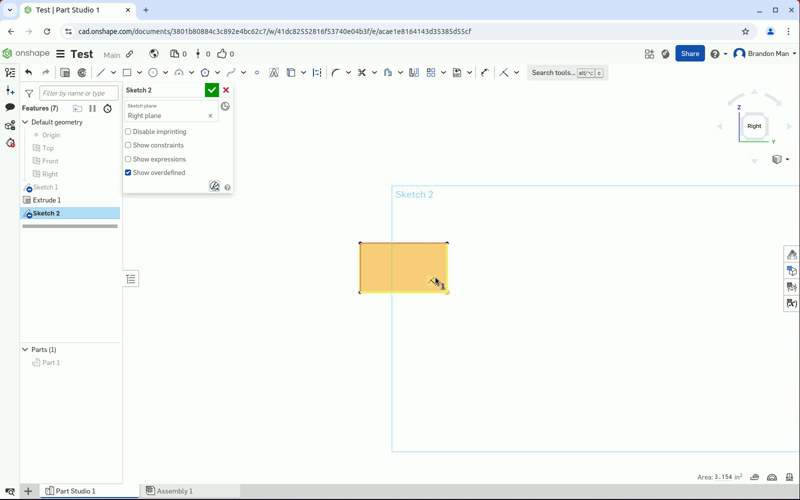
scroll(-6)
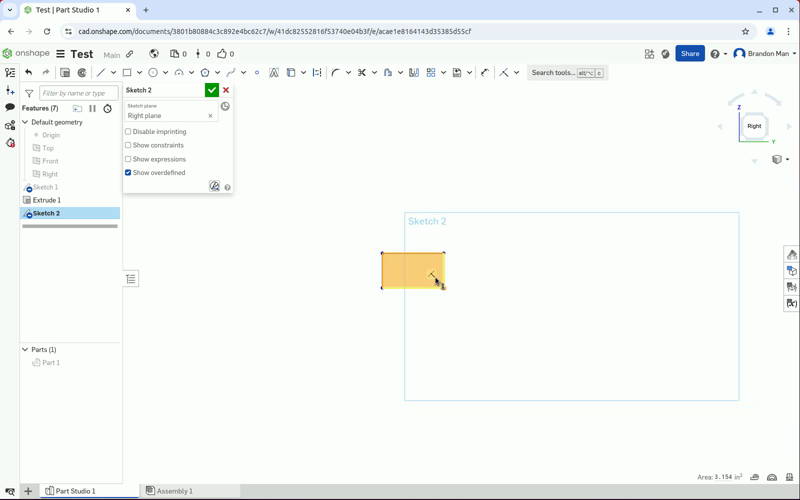
scroll(-6)
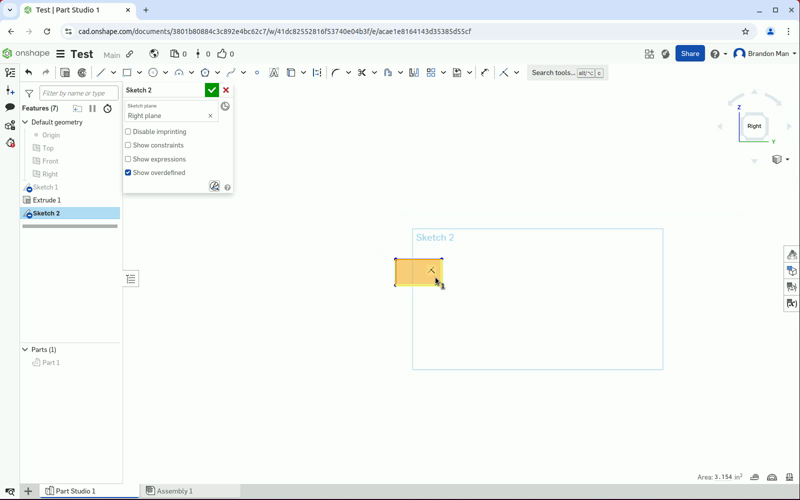
scroll(-6)
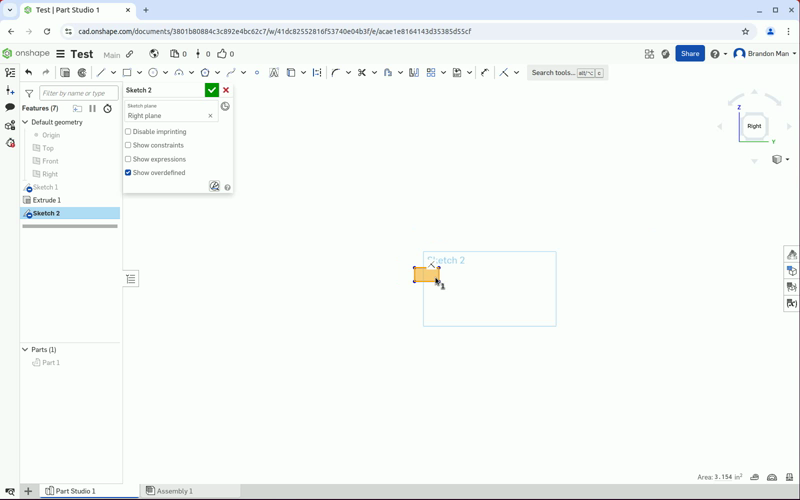
scroll(-6)
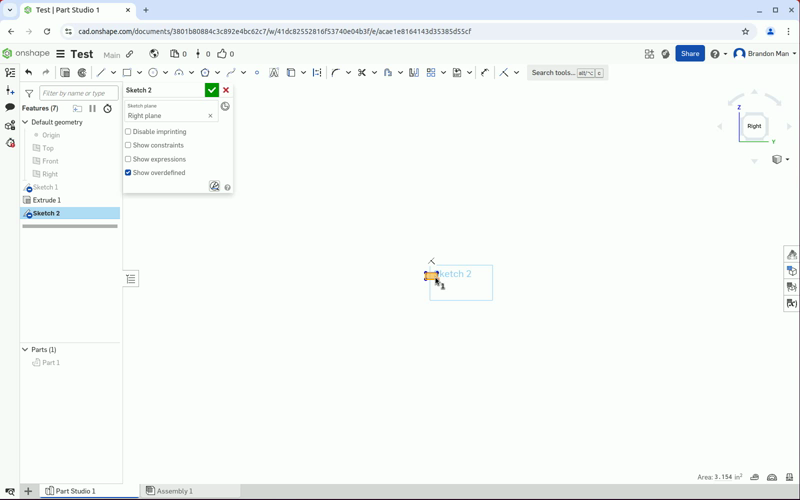
mouse_move(73, 352)
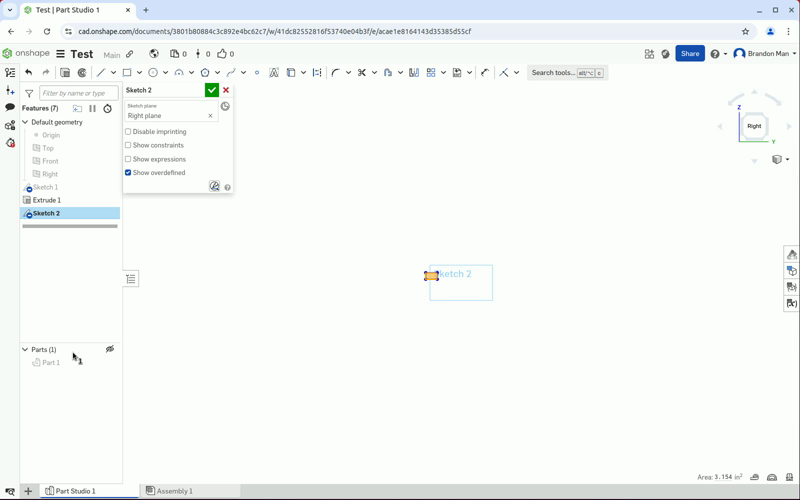
key(shift+y)
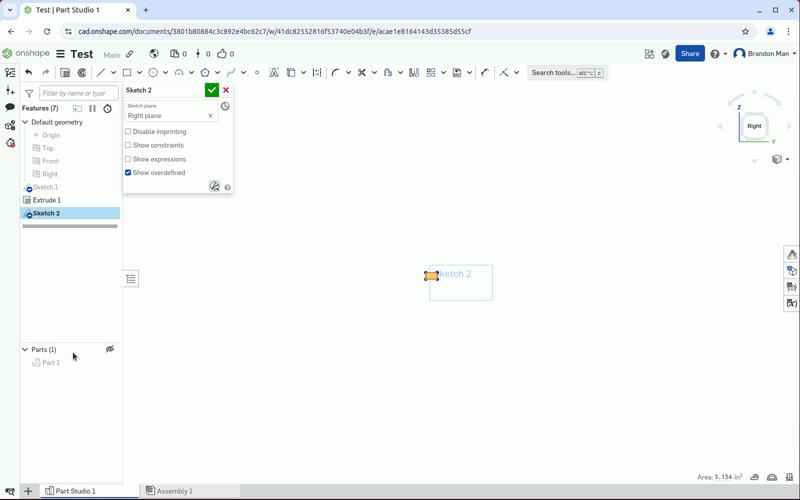
key(shift+e)
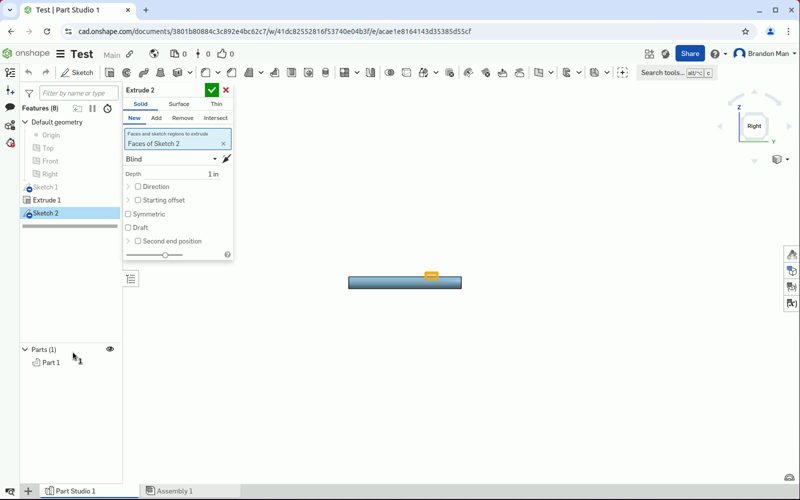
mouse_move(143, 106)
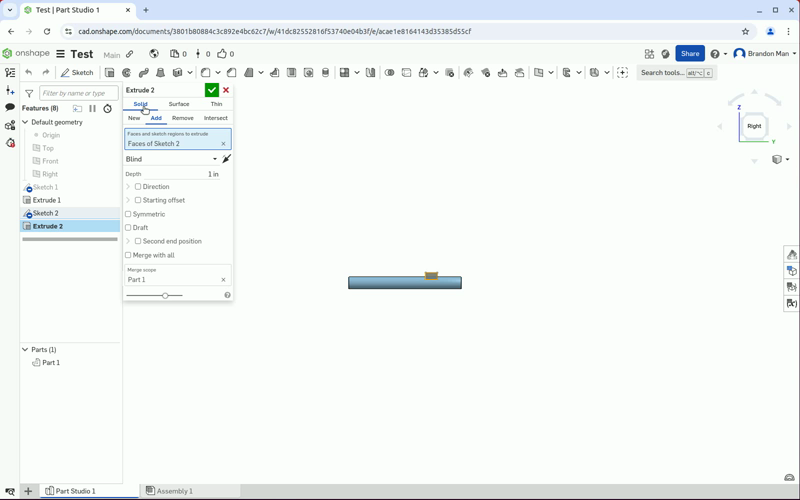
click(143, 106)
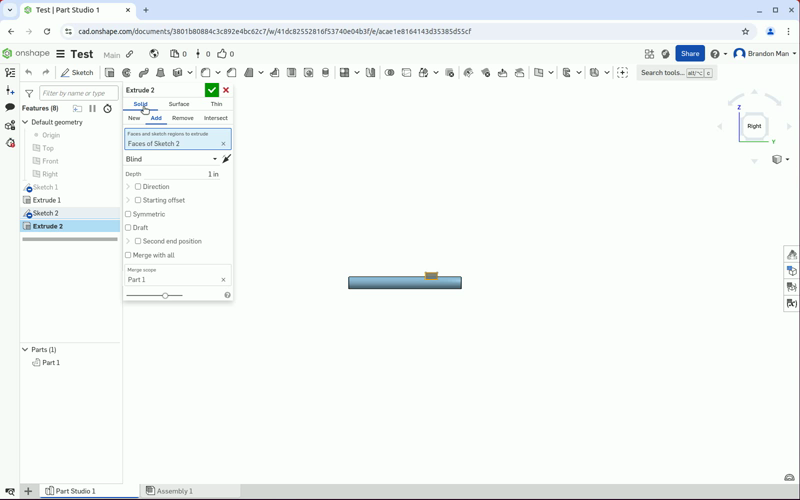
mouse_move(186, 120)
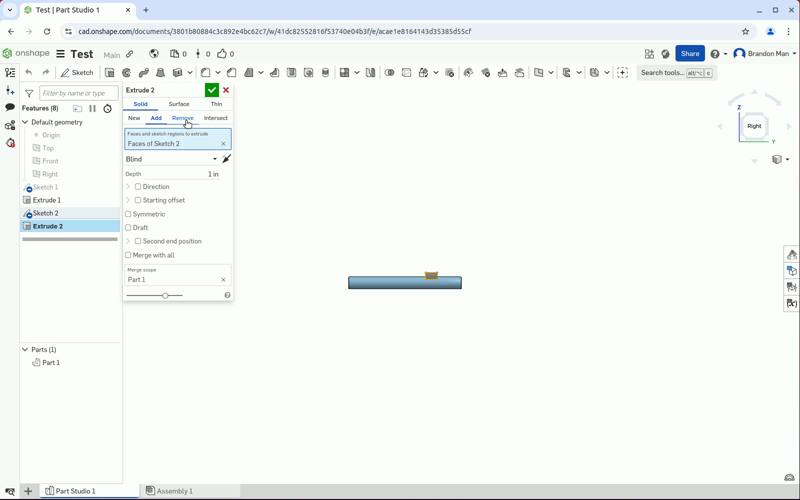
click(186, 120)
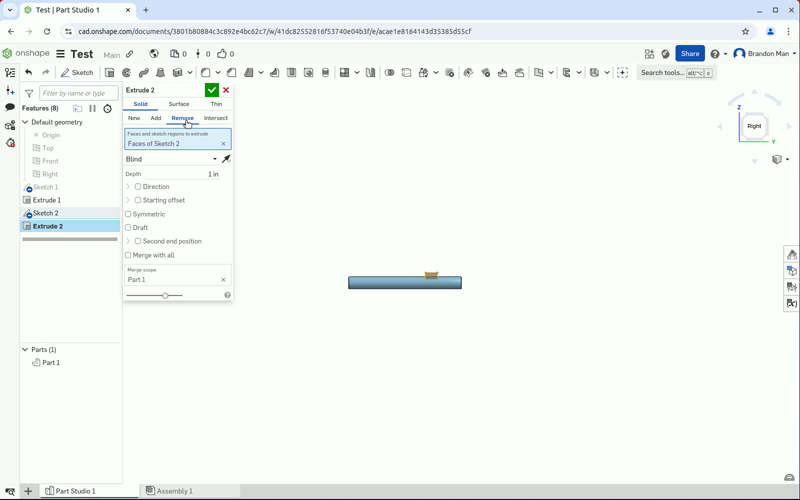
key(tab, 4)
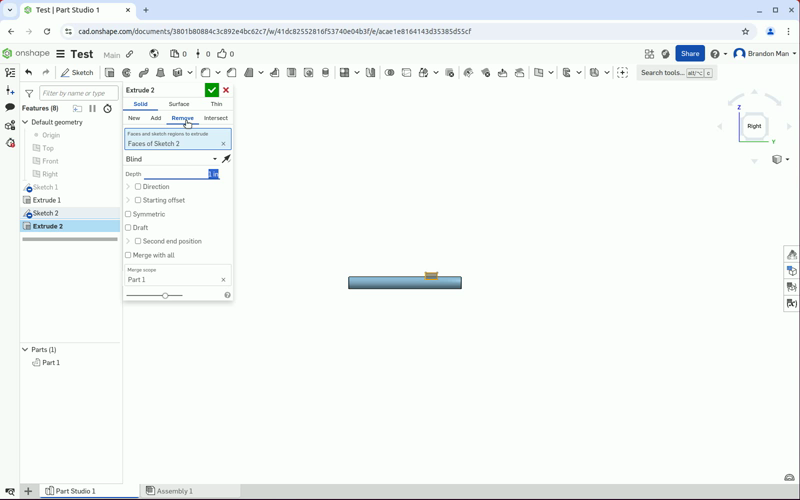
text(-3.129)
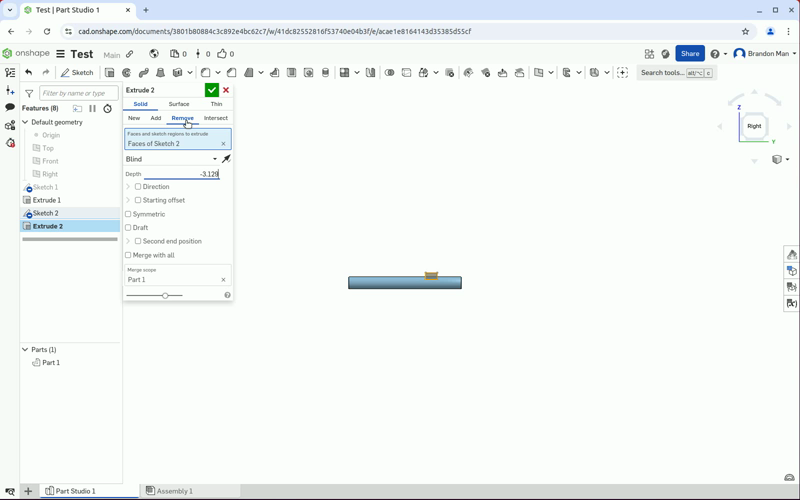
key(tab, 6)
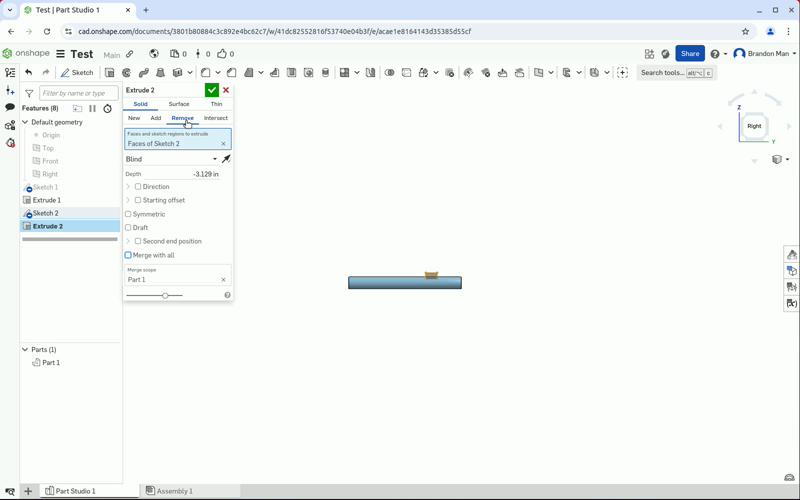
key(space)
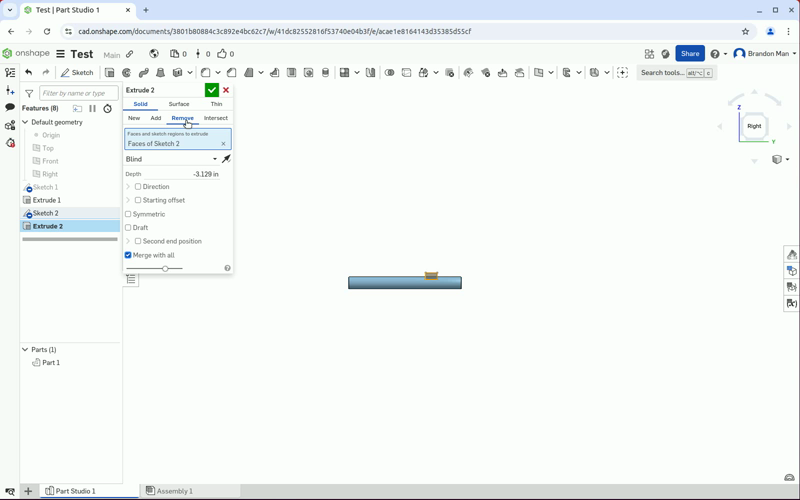
key(enter)
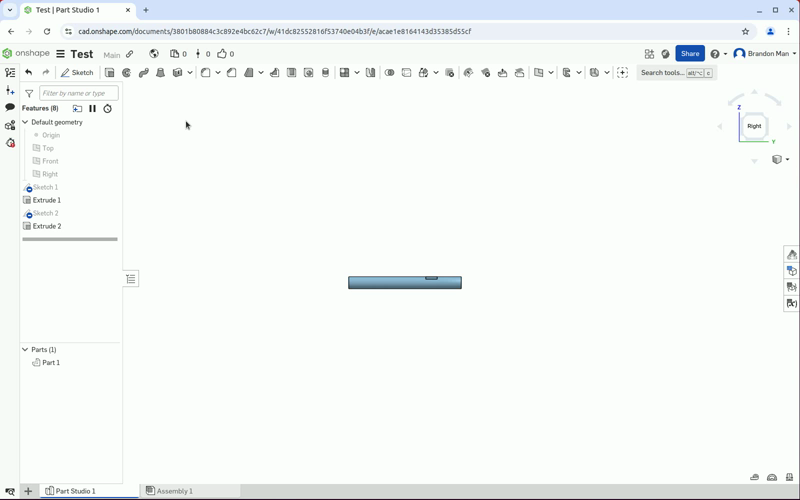
key(shift+h)
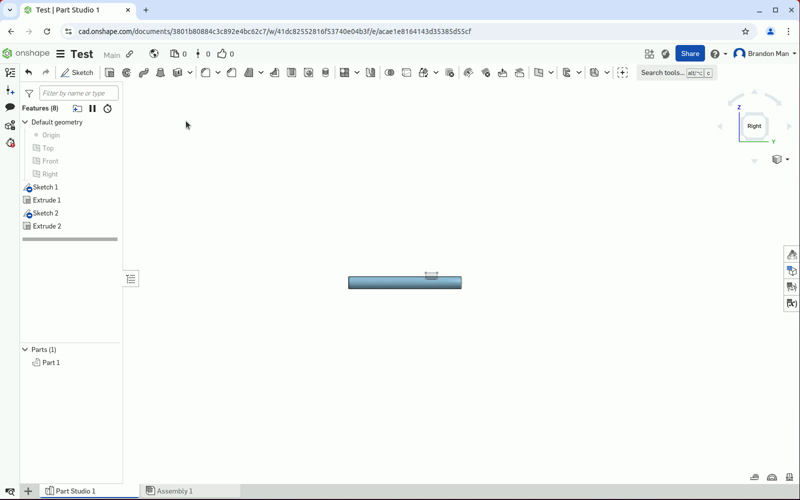
key(shift+h)
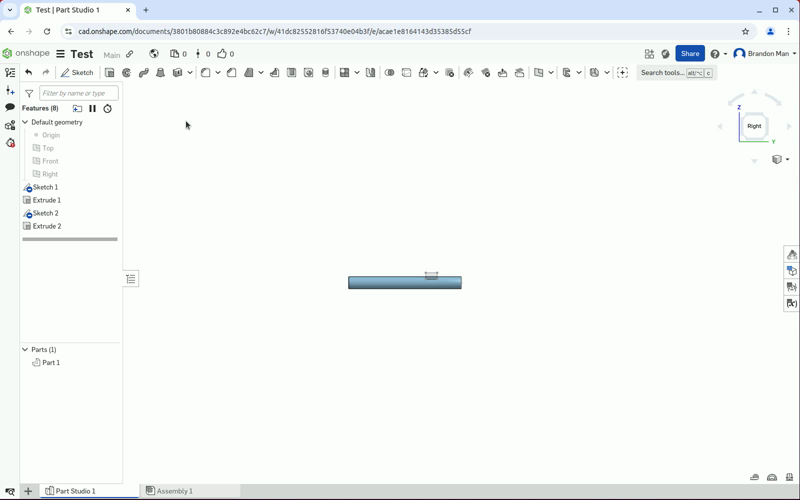
key(shift+7)
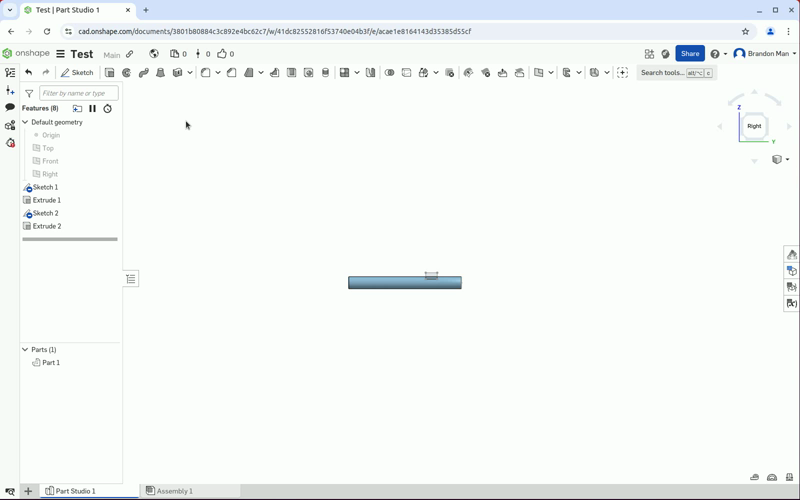
key(right, 2)
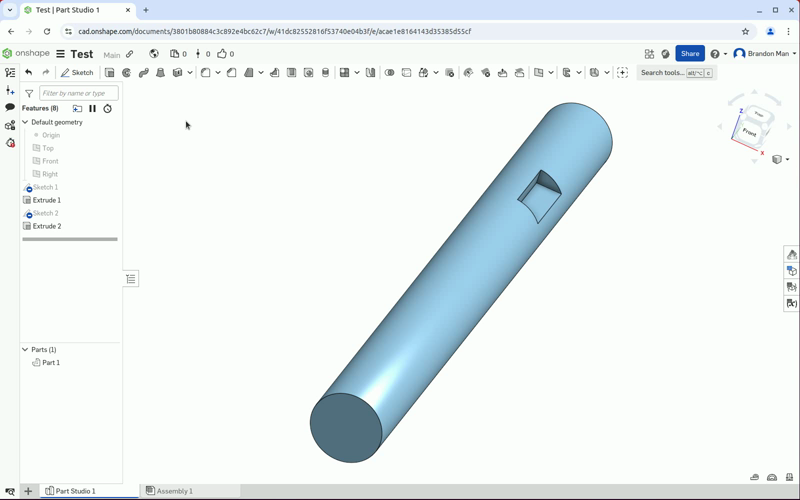
key(down, 2)
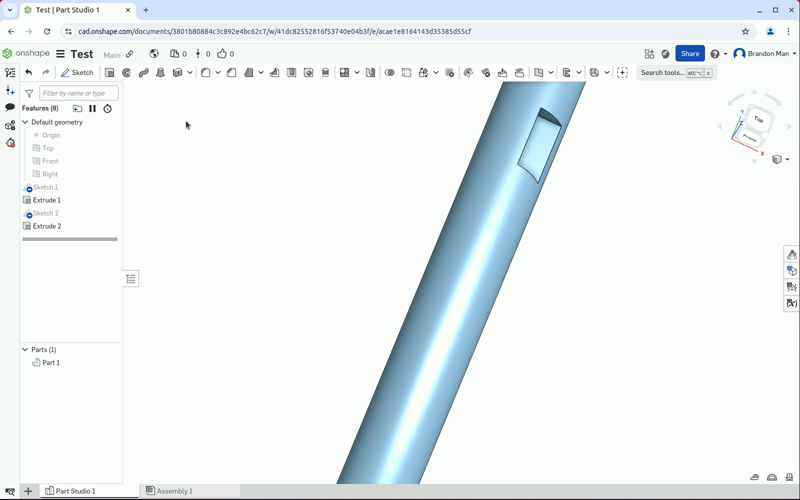
key(up, 2)
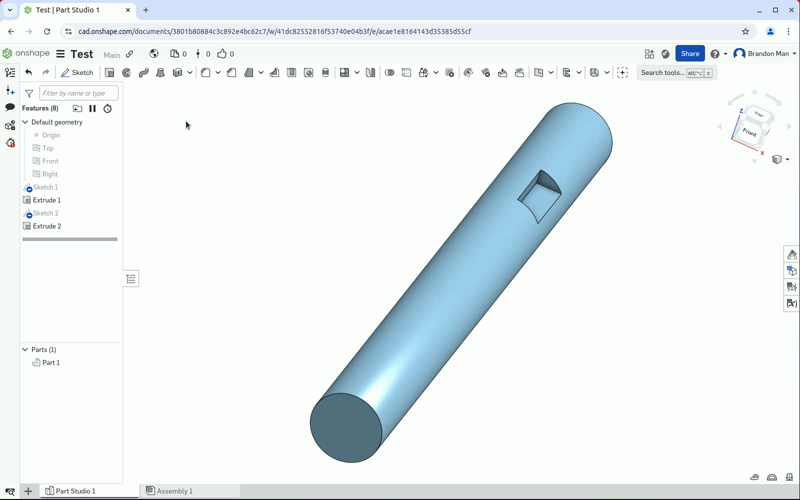
key(left, 2)
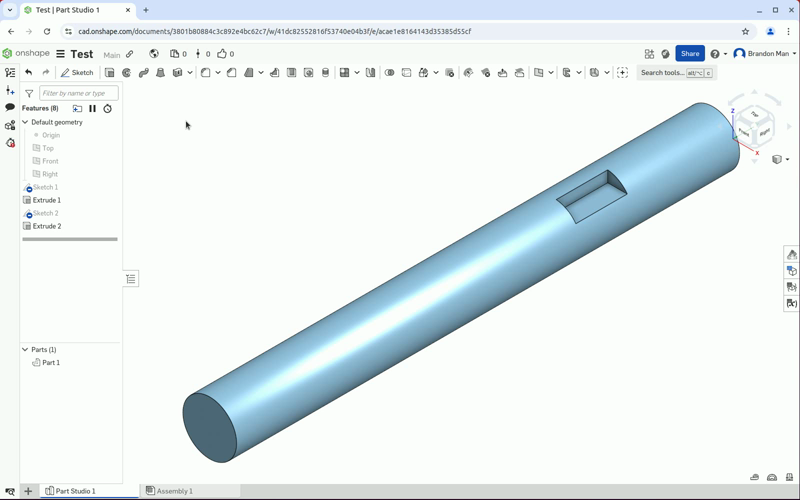
mouse_move(73, 189)
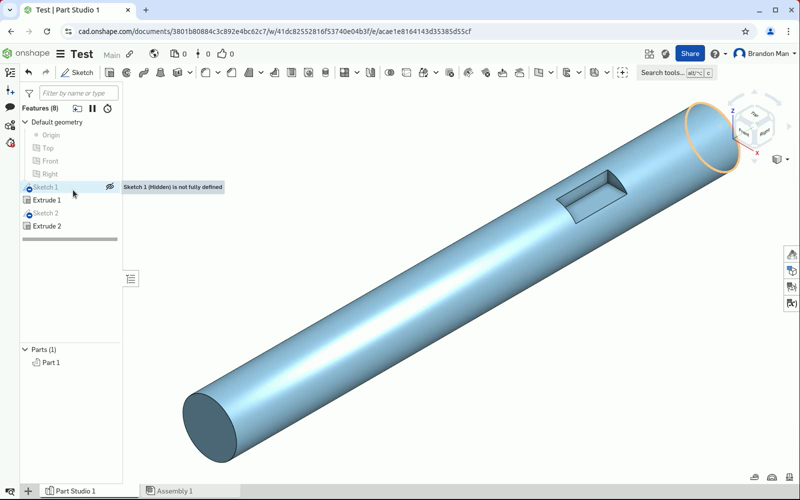
click(73, 189)